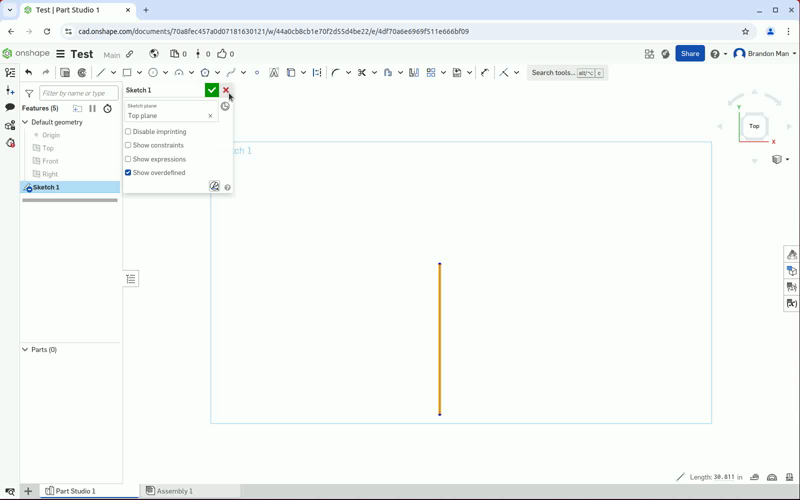
key(shift+h)
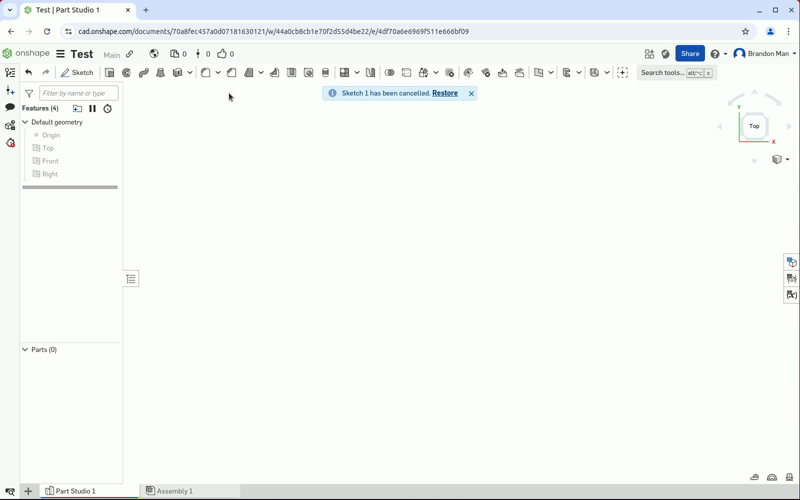
mouse_move(73, 352)
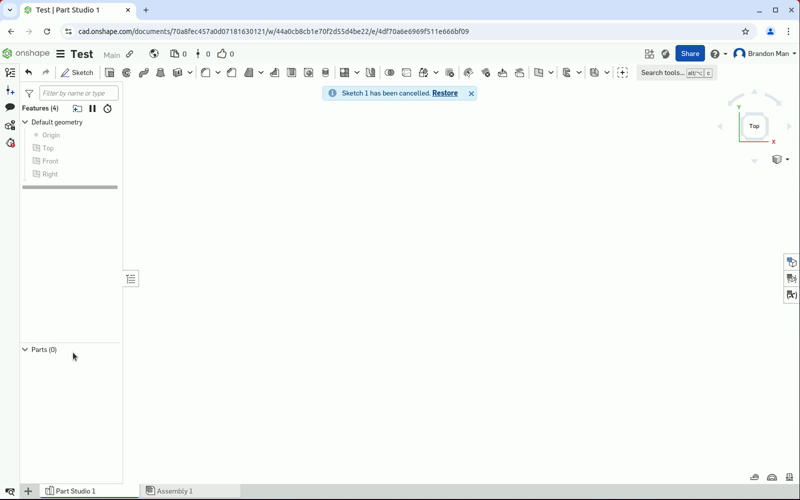
key(y)
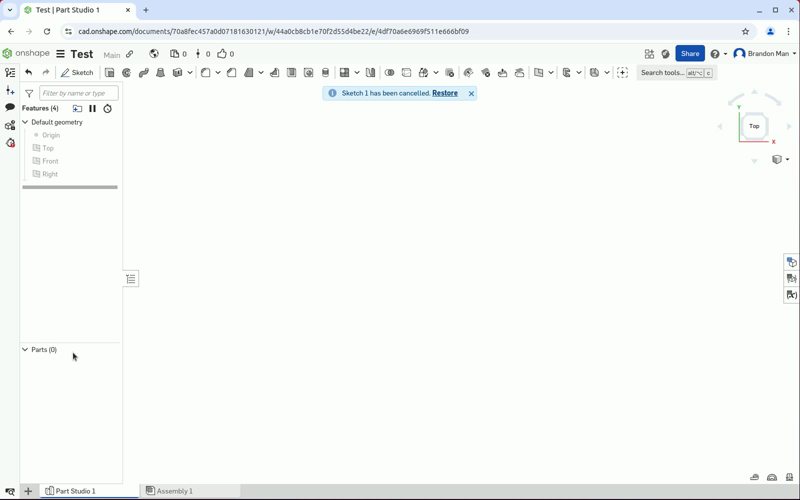
key(shift+p)
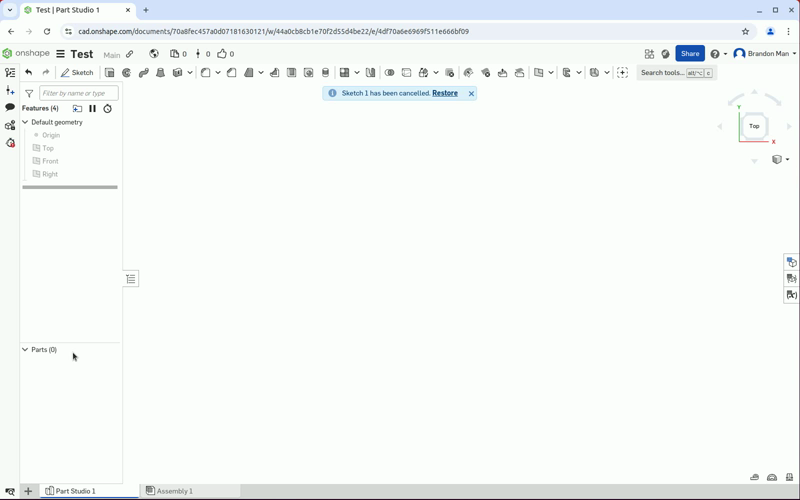
key(space)
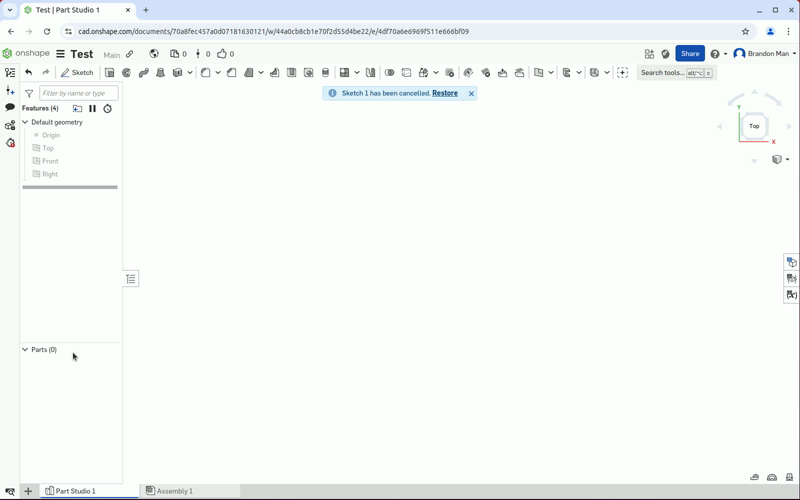
key_down(shift)
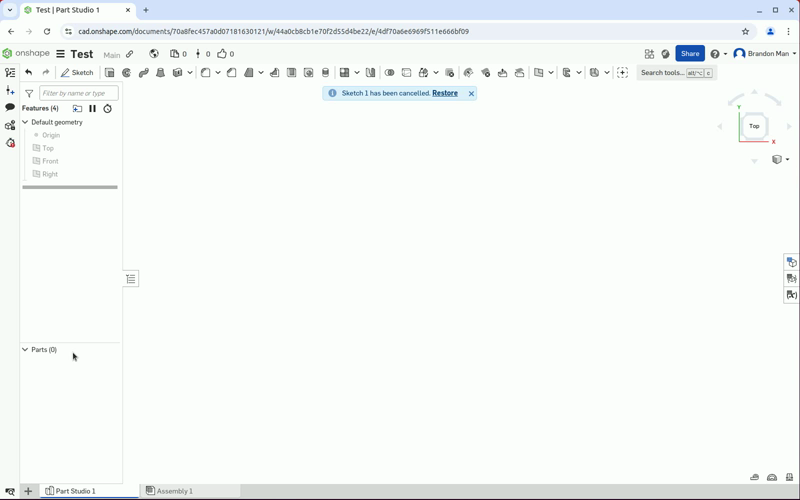
key(up)
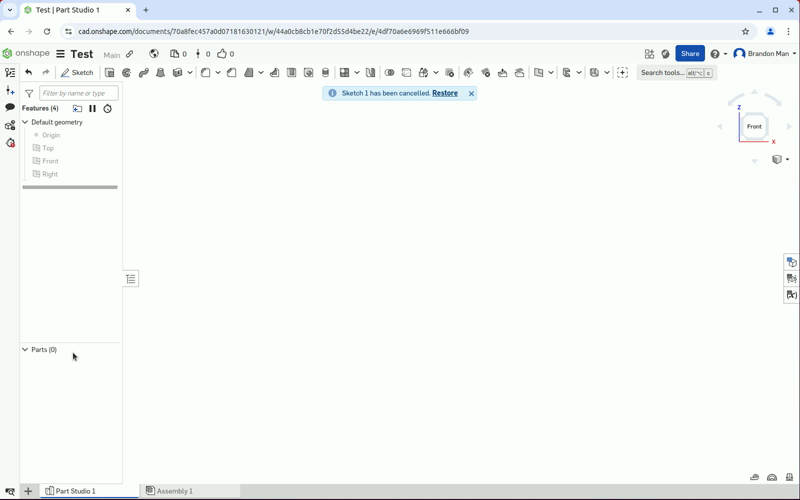
key_up(shift)
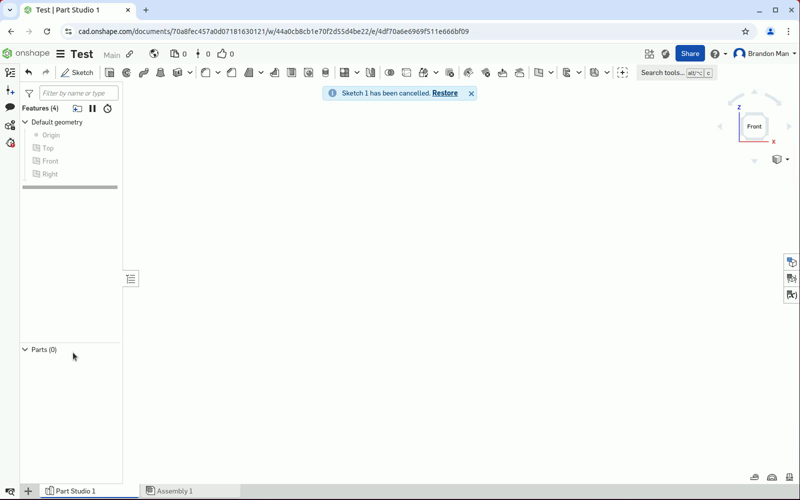
key(space)
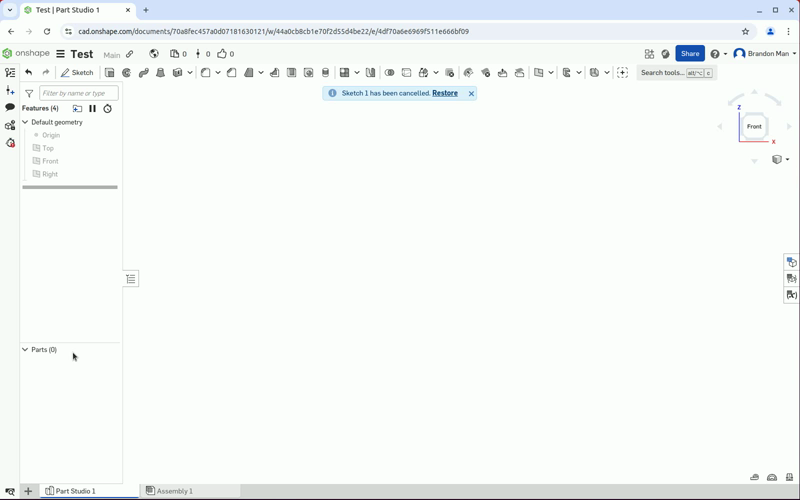
key_down(shift)
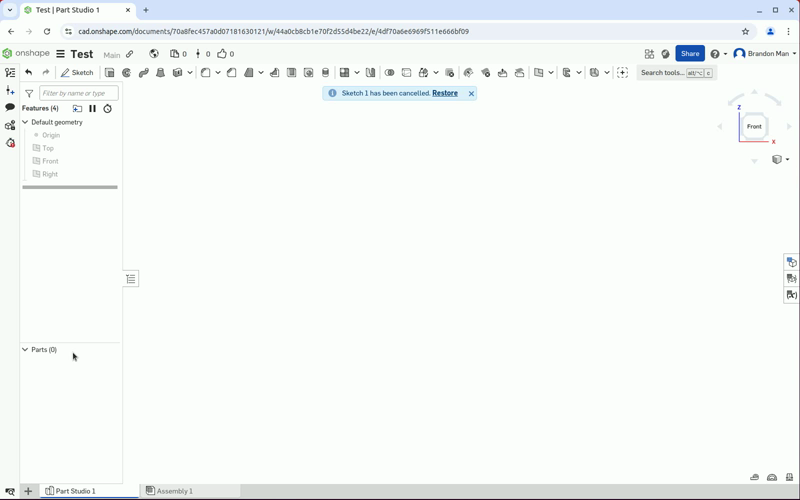
key(left)
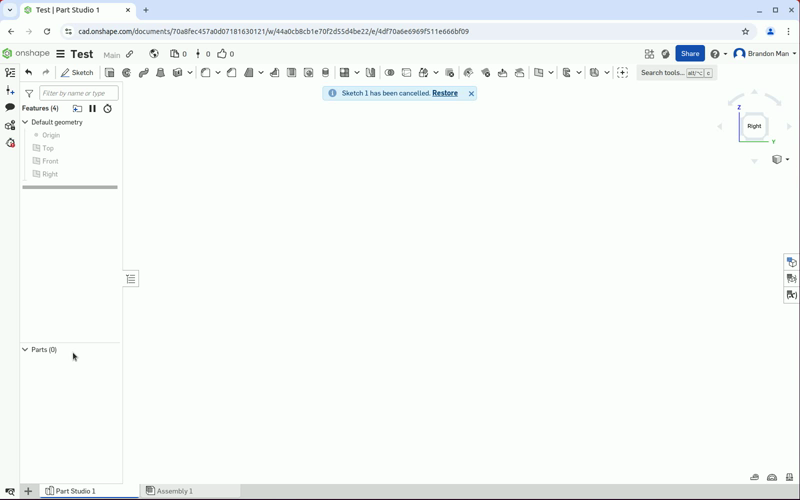
key_up(shift)
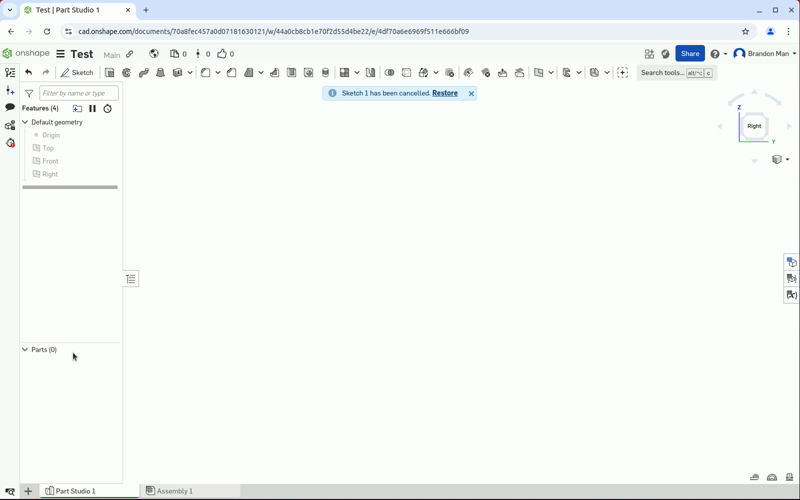
mouse_move(73, 352)
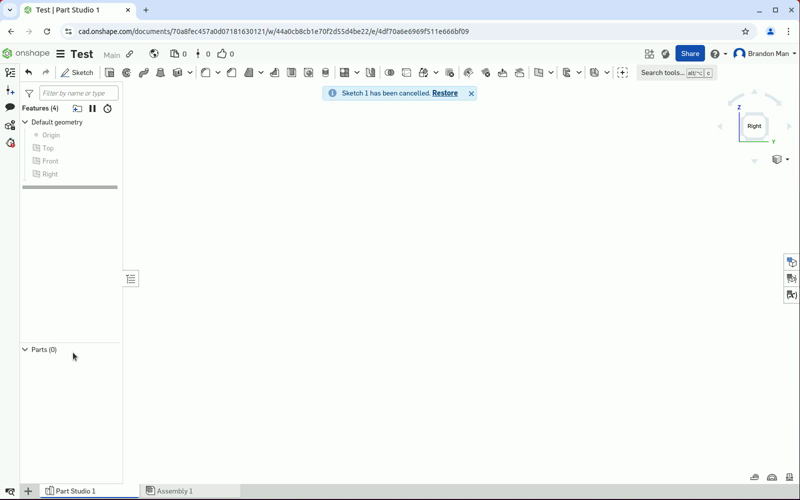
key(shift+y)
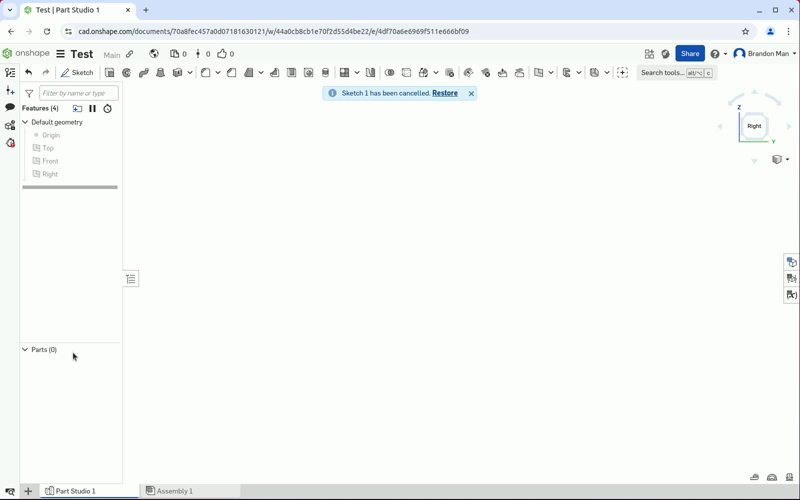
key(shift+s)
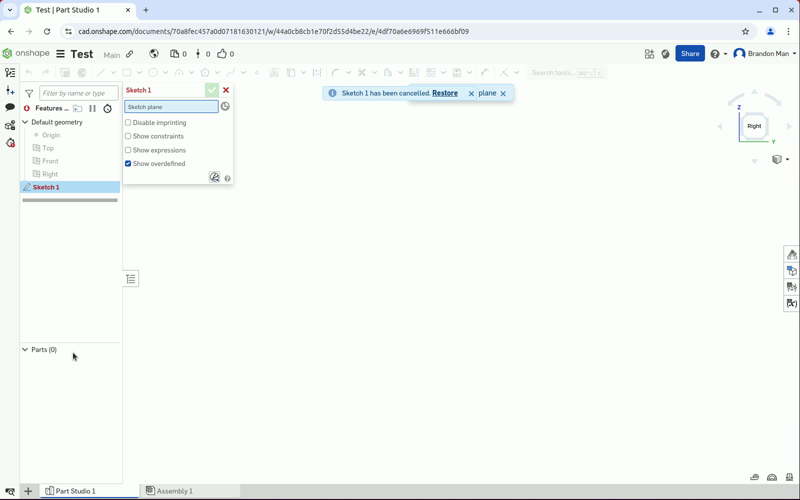
mouse_move(73, 176)
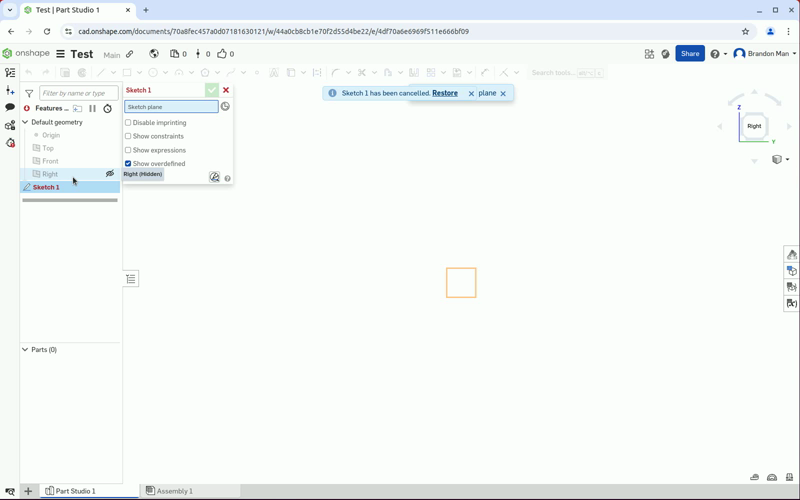
click(73, 176)
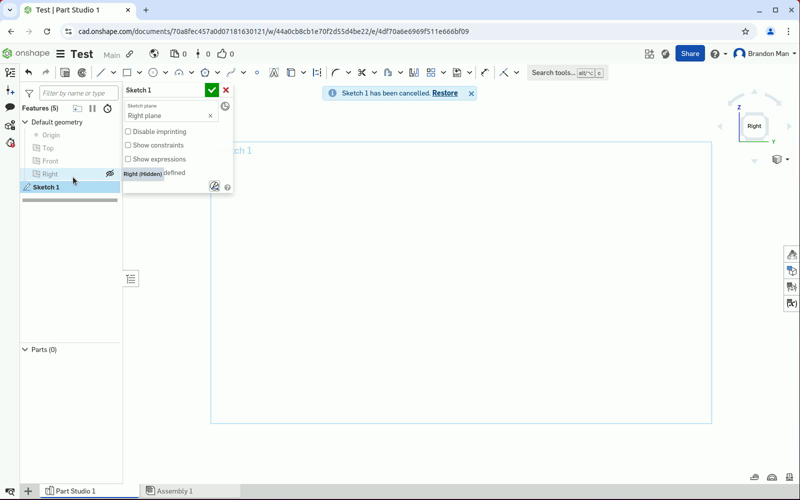
mouse_move(73, 352)
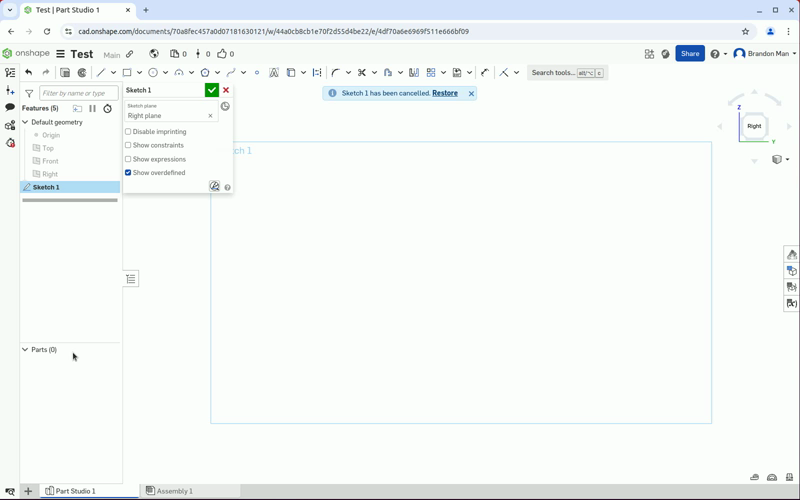
key(y)
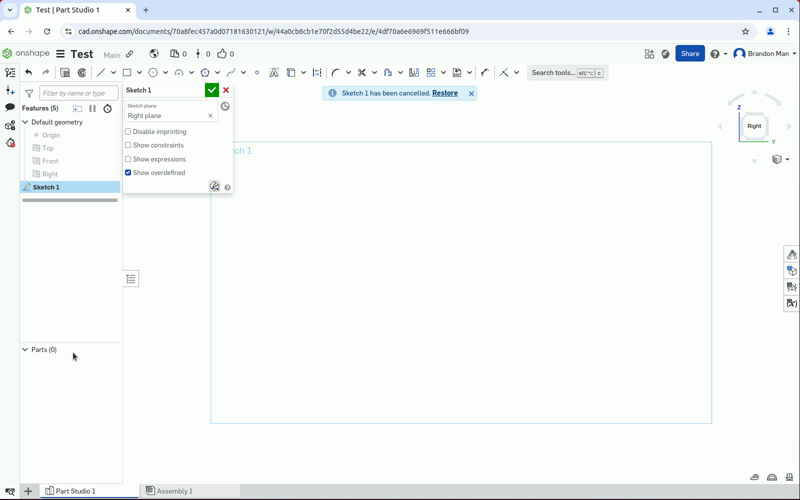
key(l)
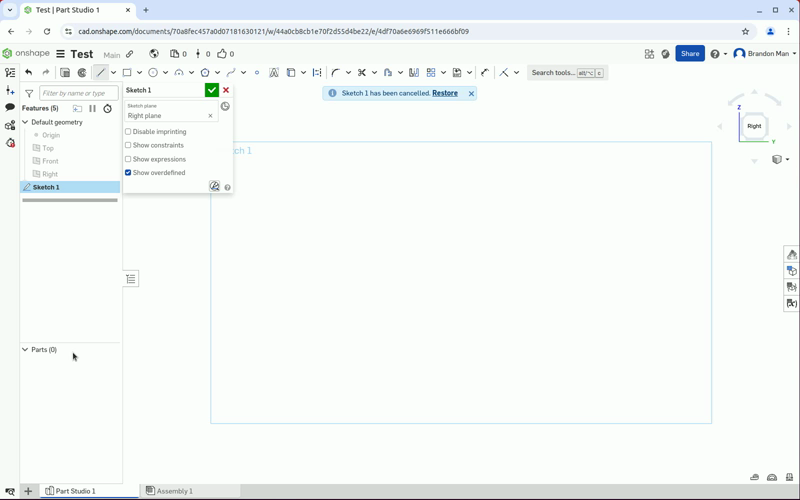
key_down(shift)
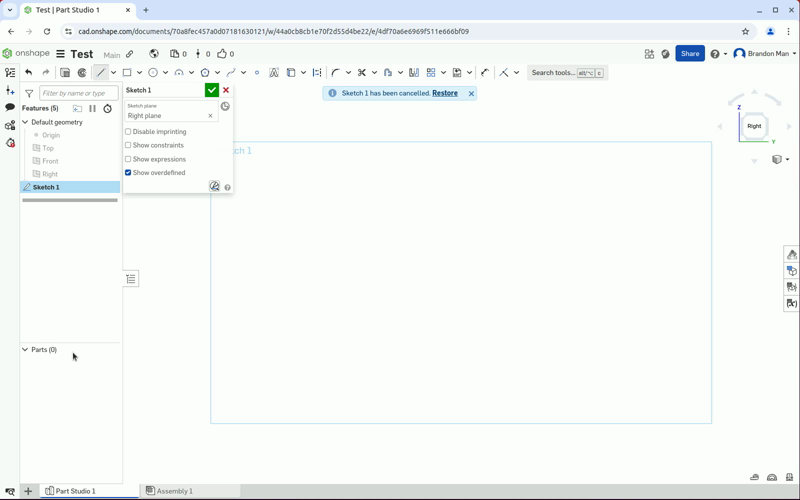
mouse_move(393, 395)
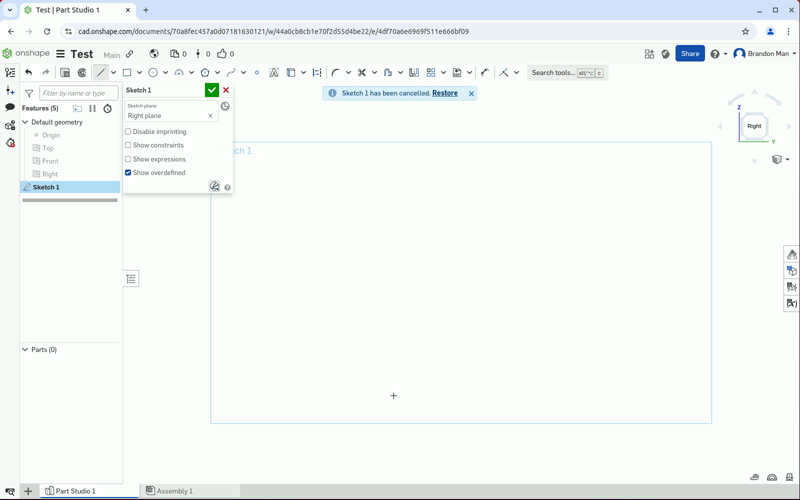
click(393, 395)
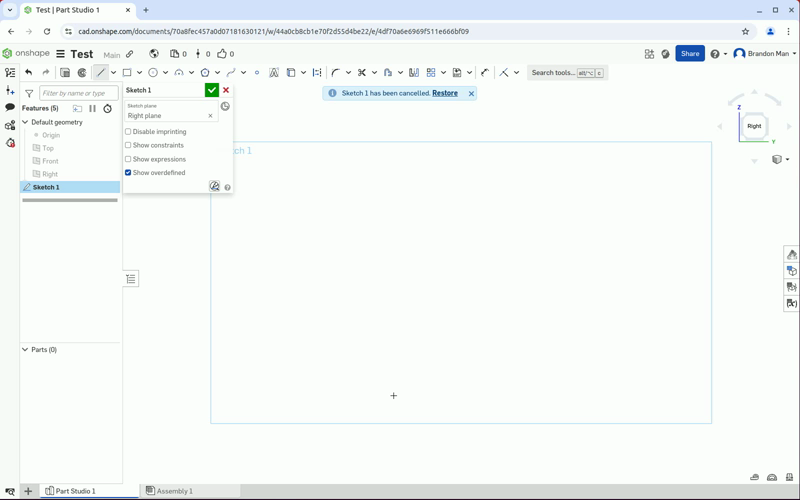
key_up(shift)
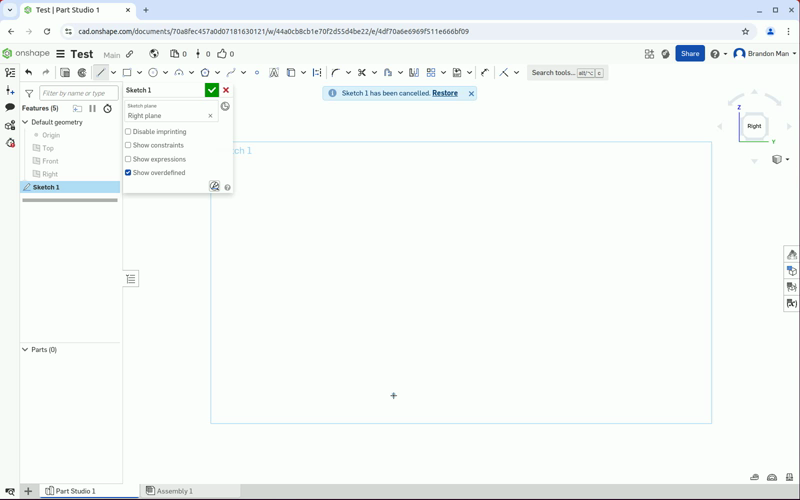
key_down(shift)
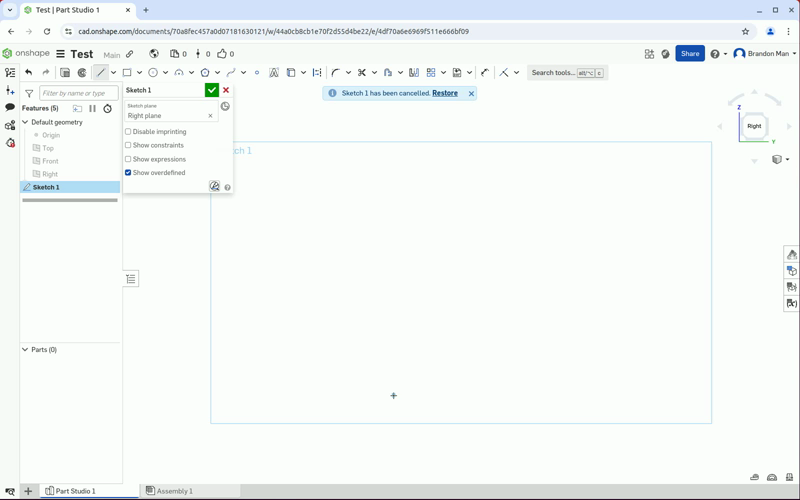
mouse_move(525, 395)
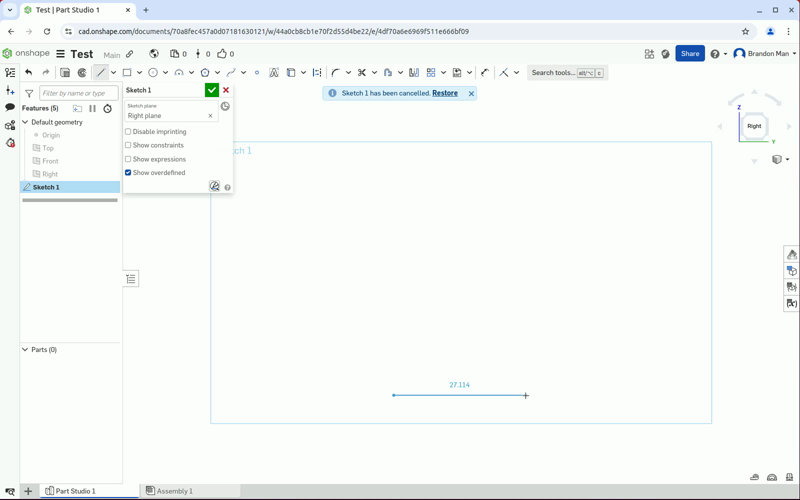
click(525, 395)
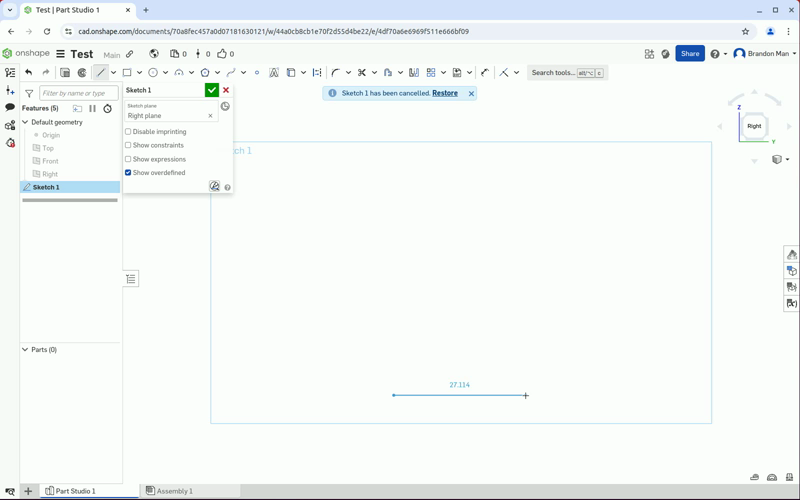
key_up(shift)
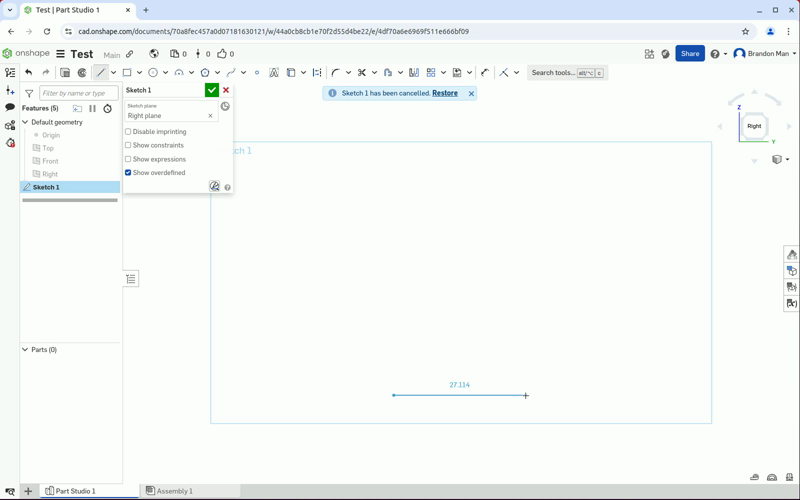
key_down(shift)
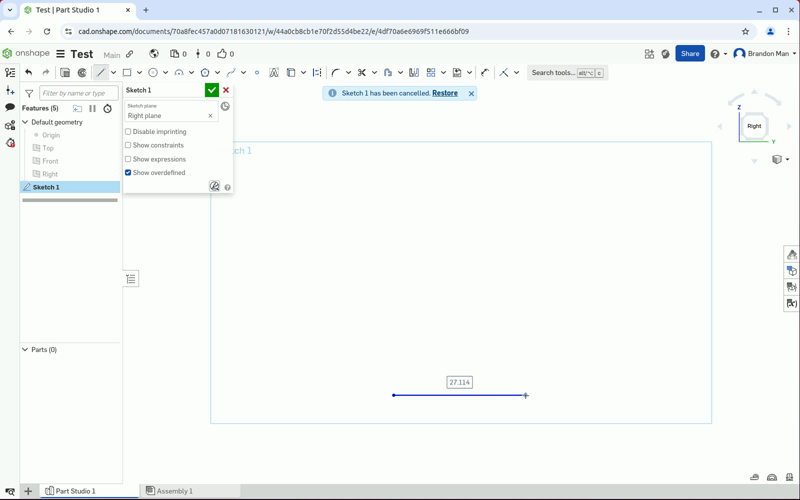
mouse_move(525, 171)
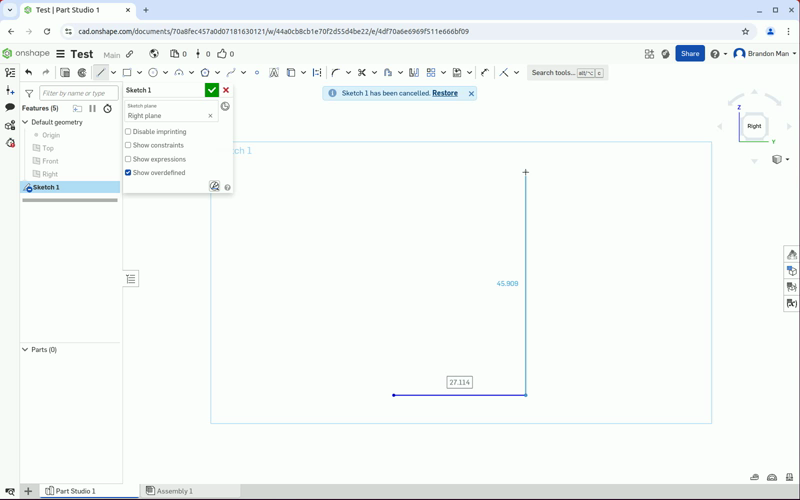
click(525, 171)
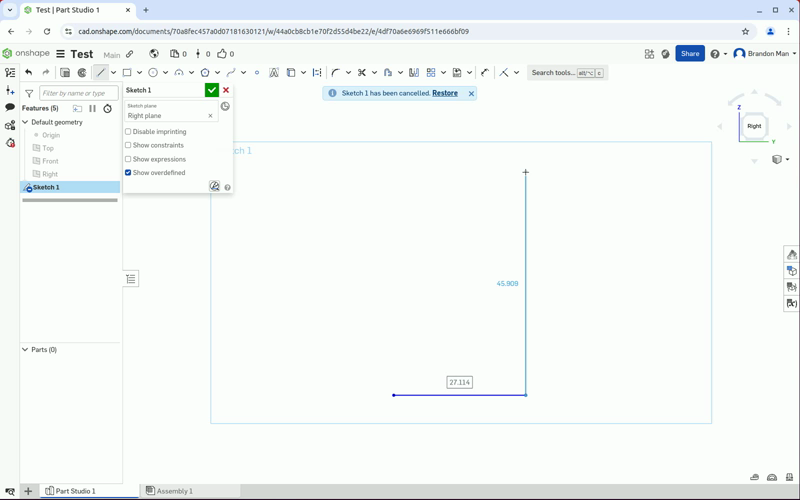
key_up(shift)
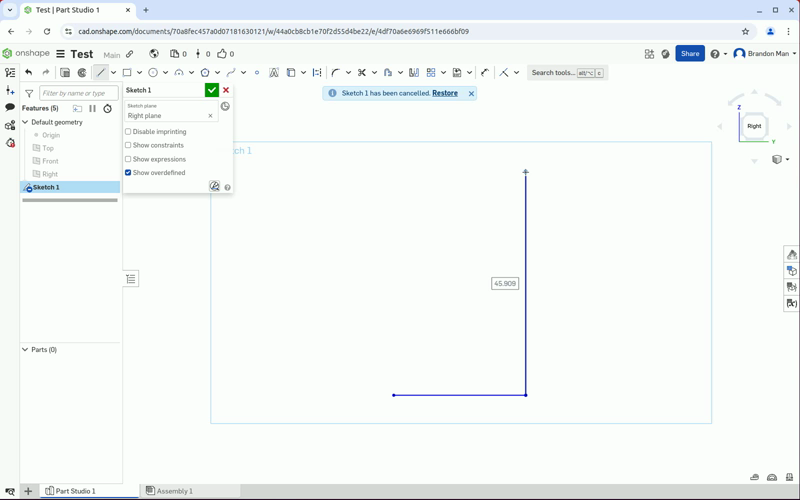
key_down(shift)
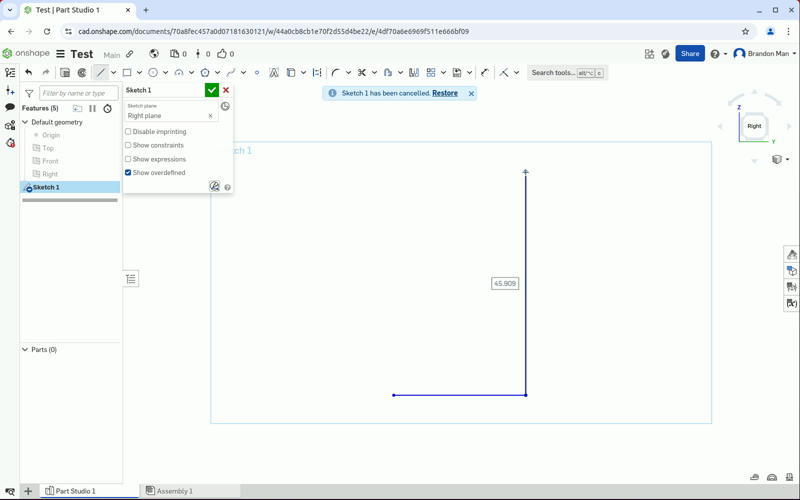
mouse_move(394, 171)
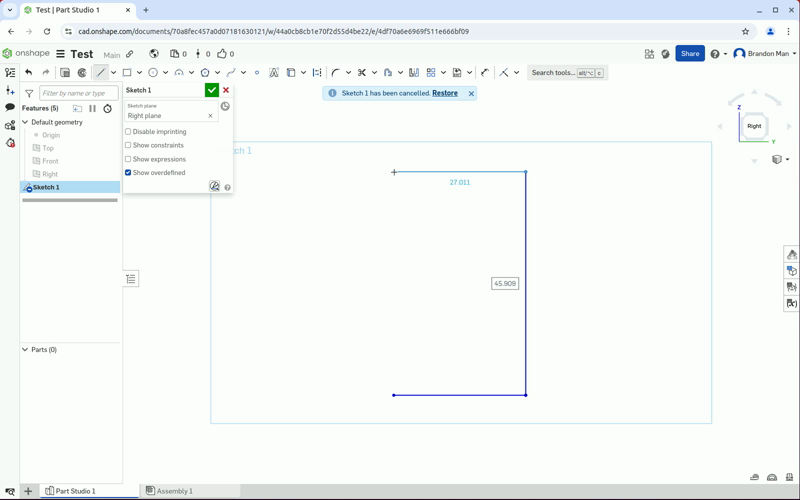
click(394, 171)
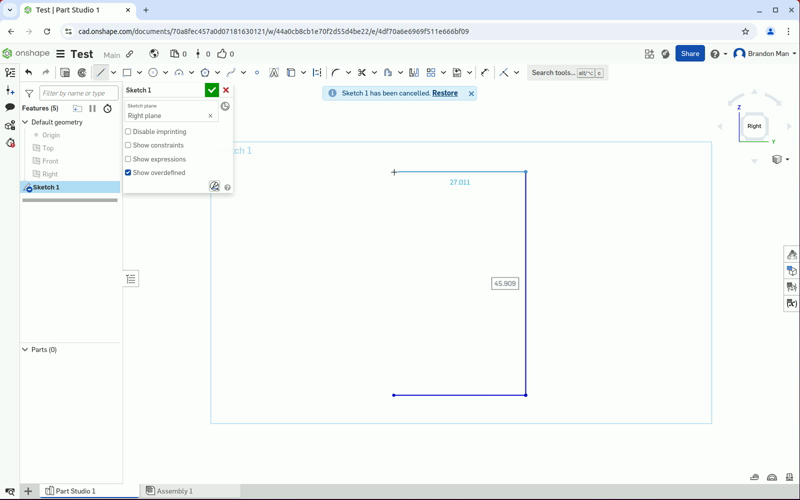
key_up(shift)
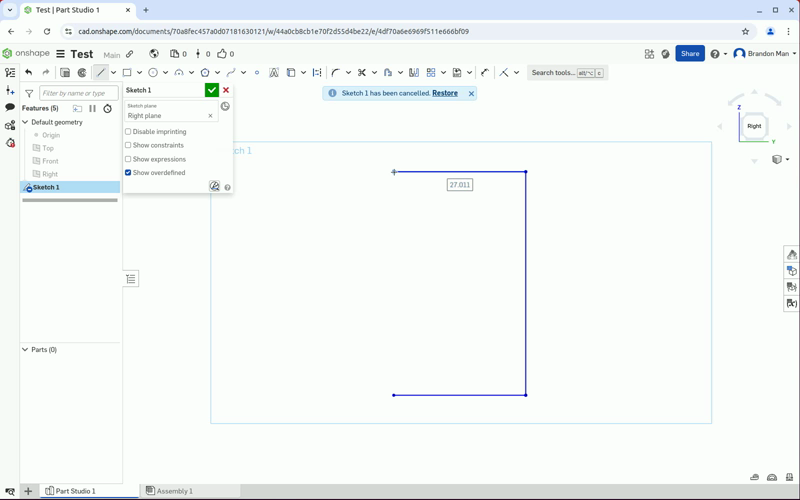
key_down(shift)
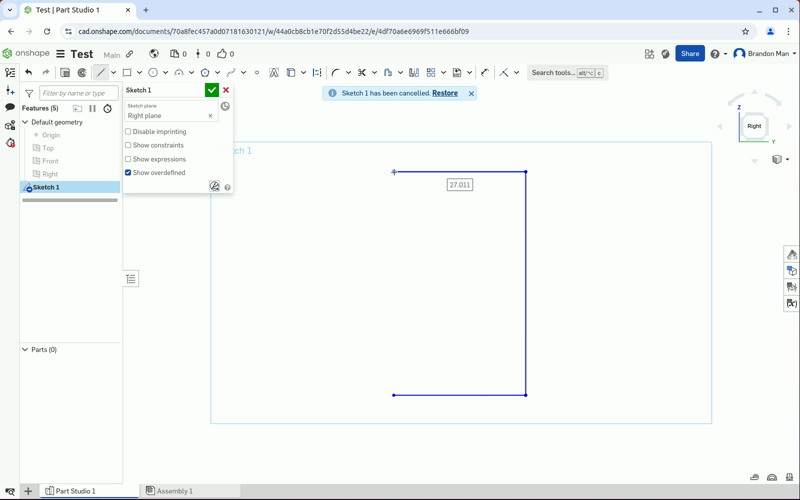
mouse_move(393, 395)
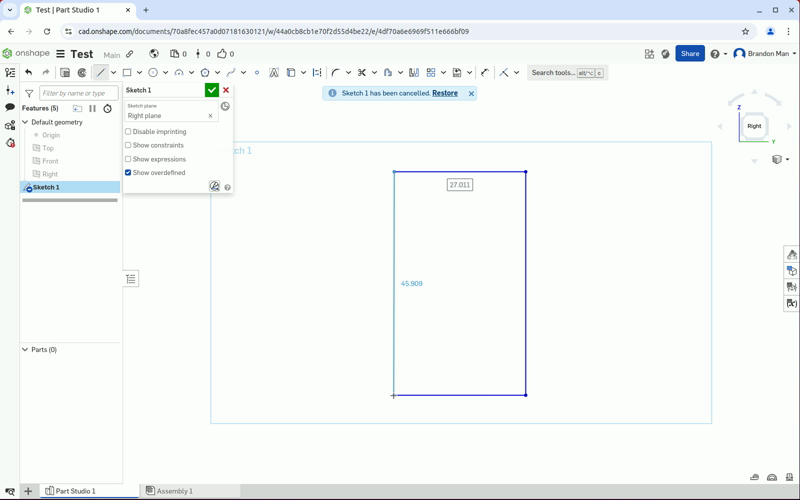
key_up(shift)
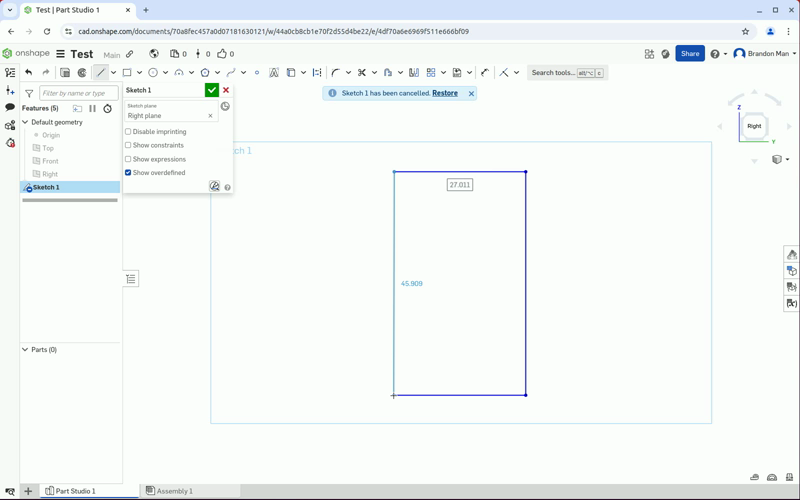
click(393, 395)
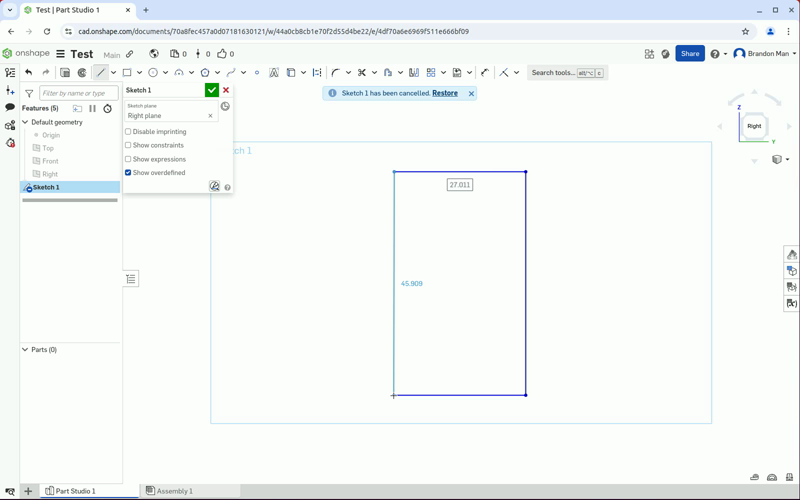
key(esc)
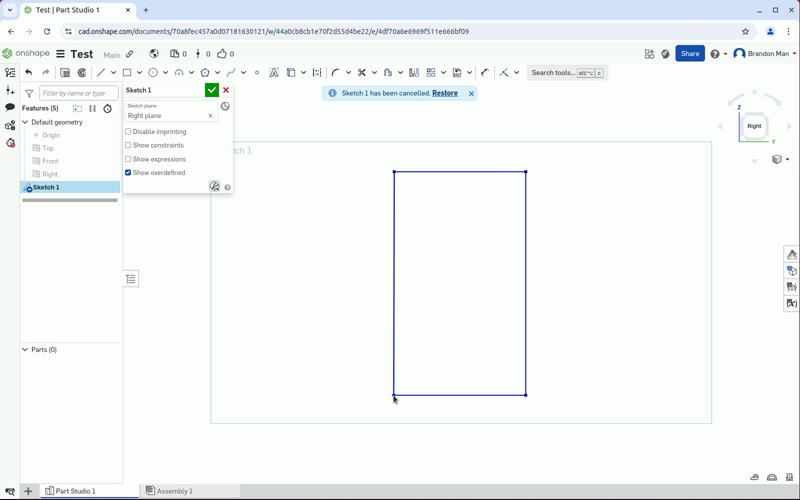
mouse_move(435, 338)
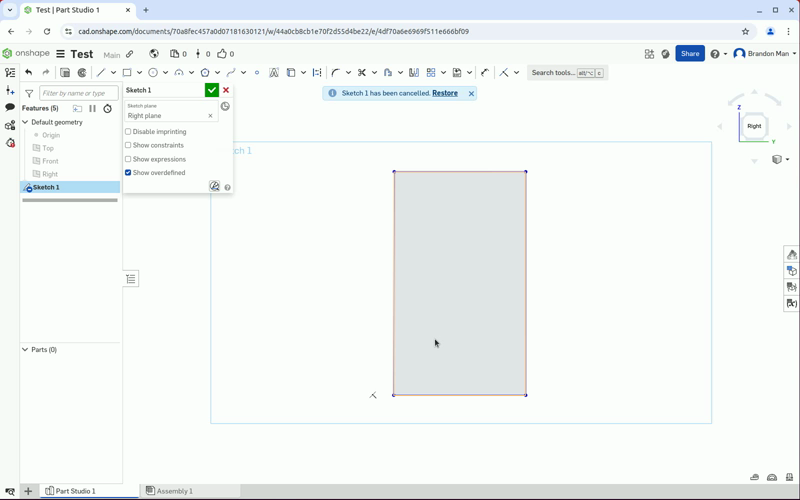
click(435, 338)
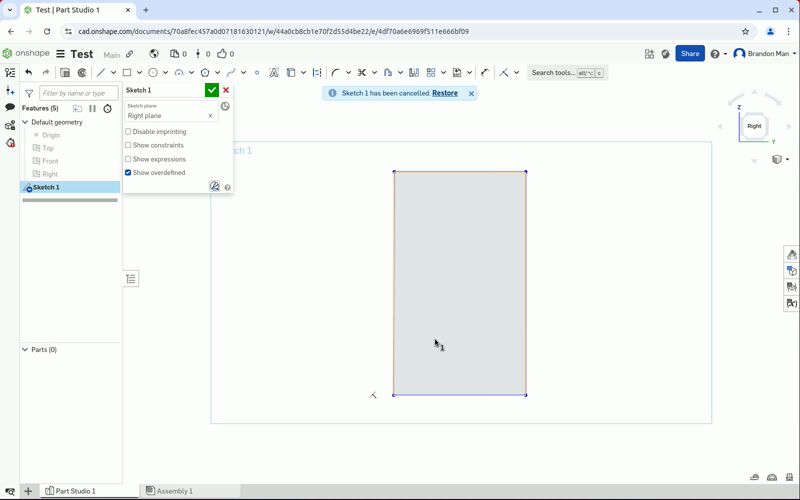
mouse_move(73, 352)
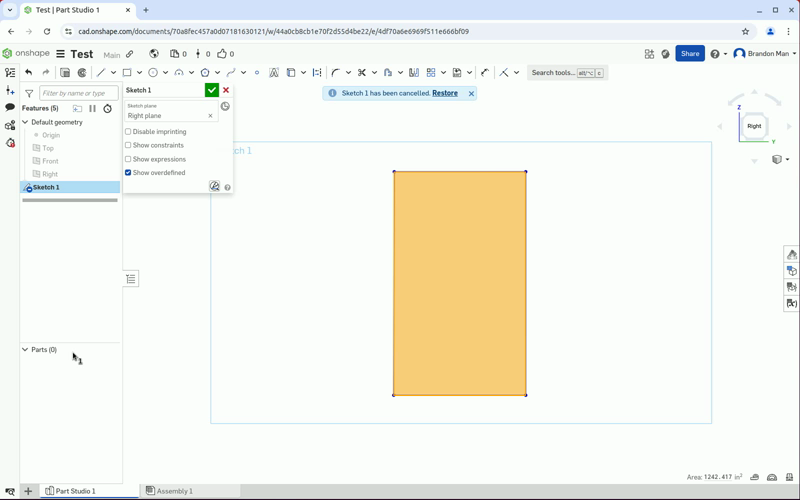
key(shift+y)
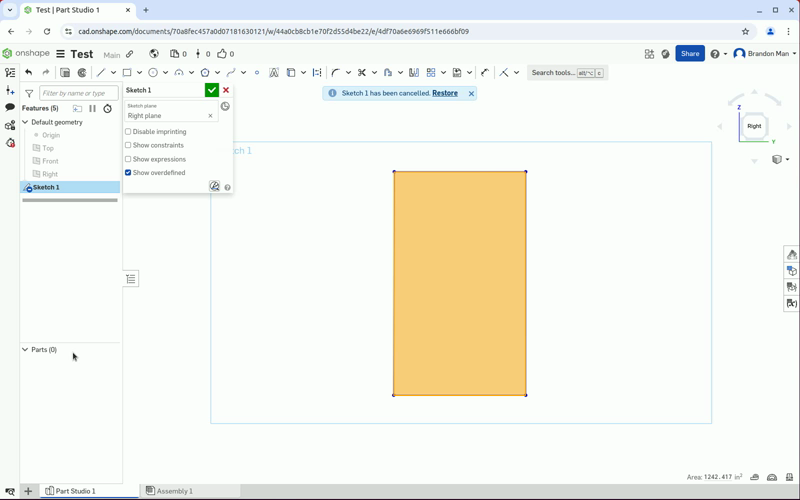
key(shift+e)
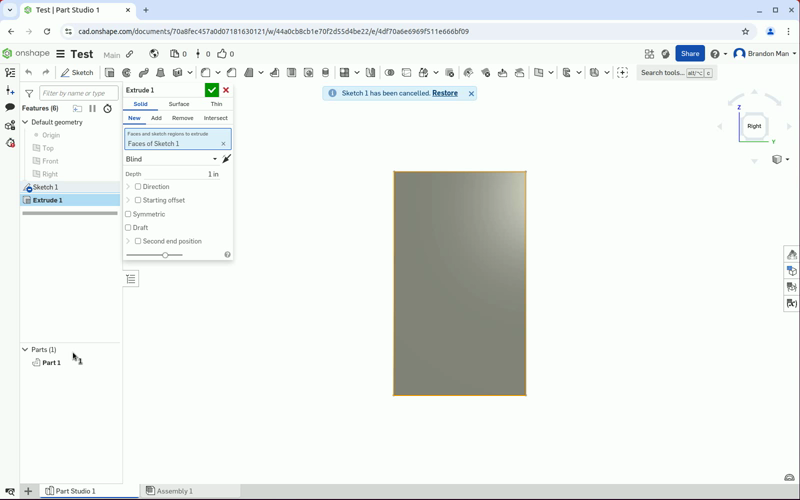
mouse_move(143, 106)
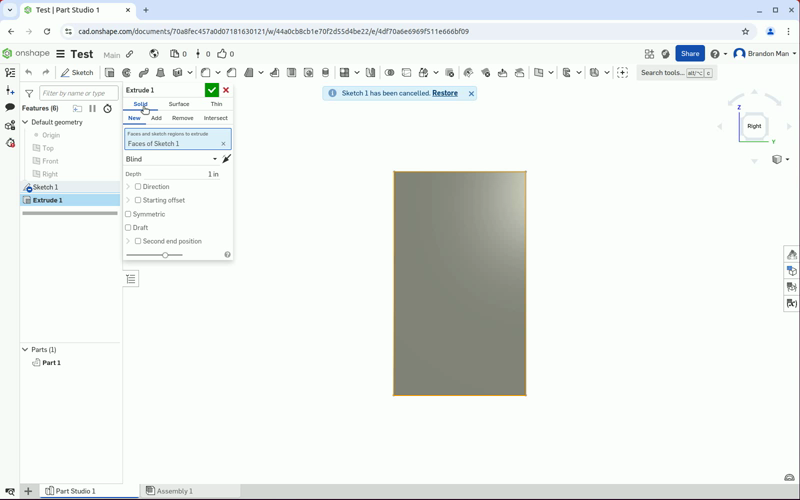
click(143, 106)
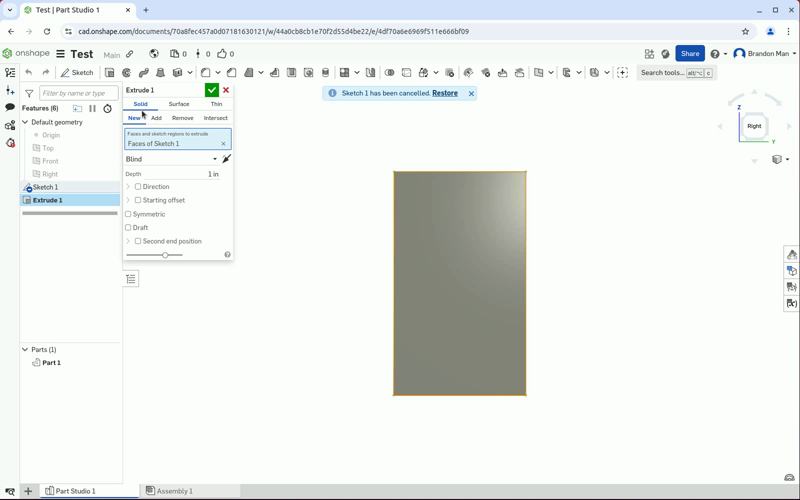
mouse_move(137, 120)
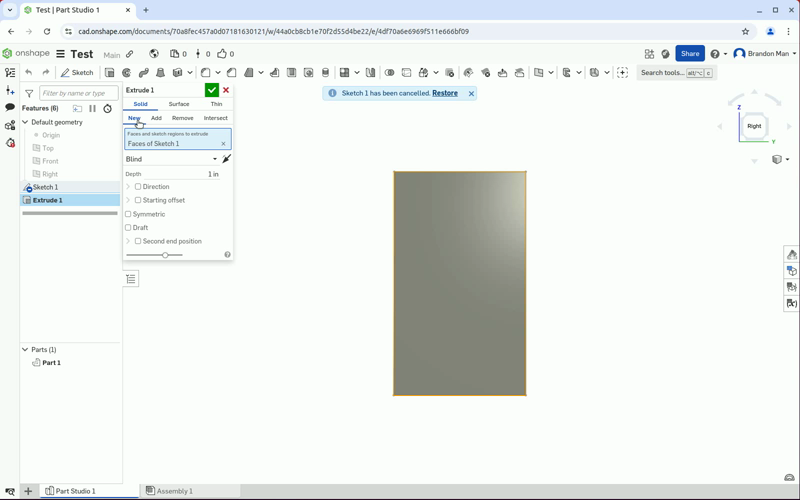
click(137, 120)
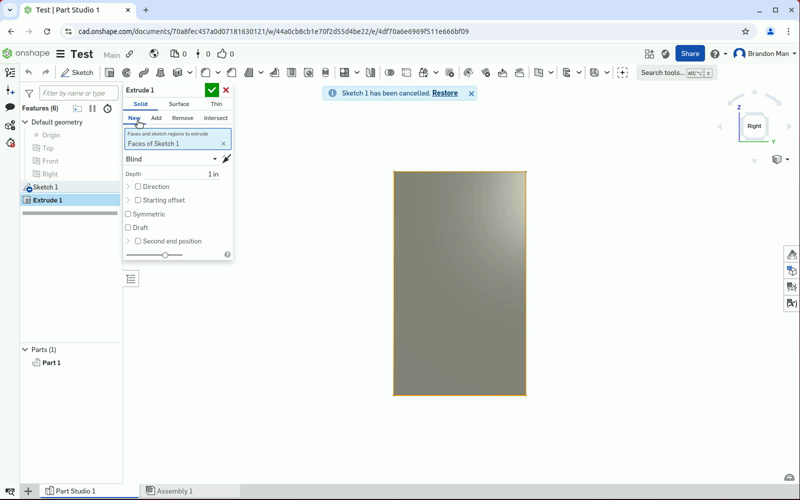
key(tab, 4)
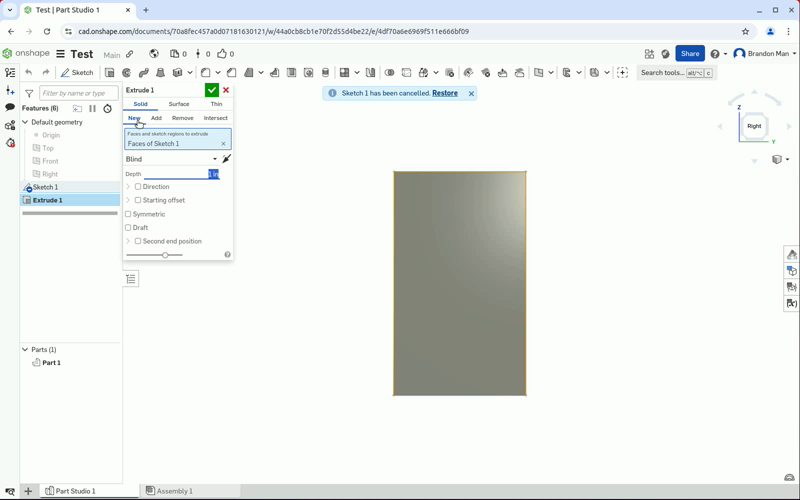
text(1.685)
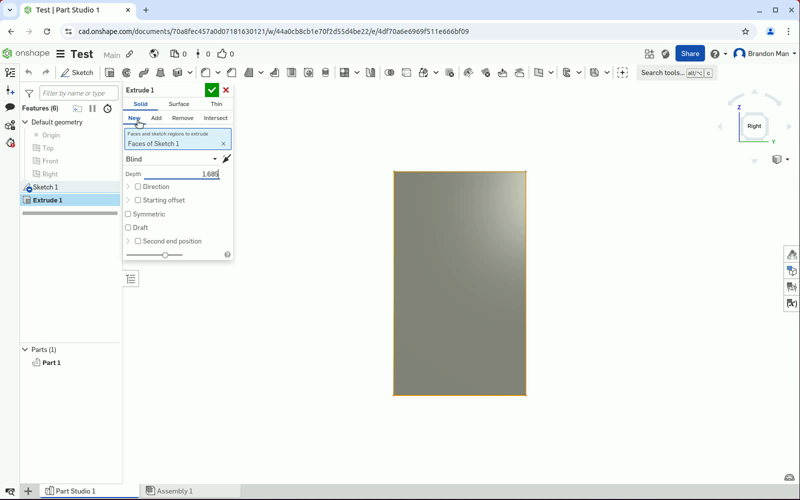
key(enter)
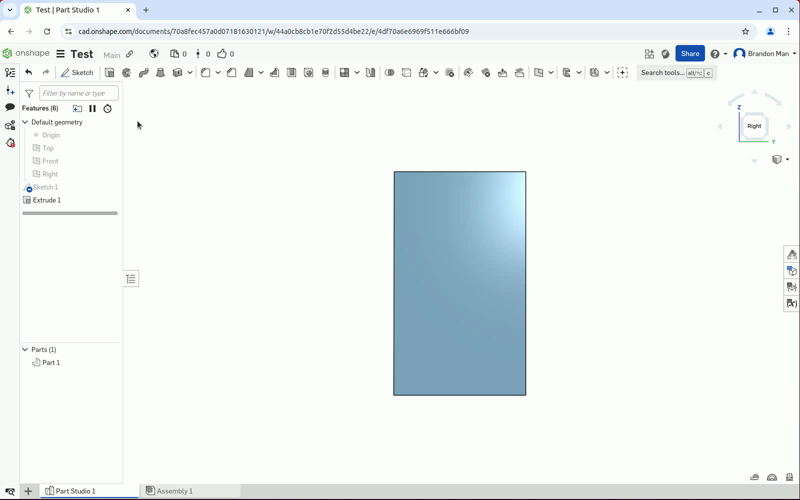
key(shift+h)
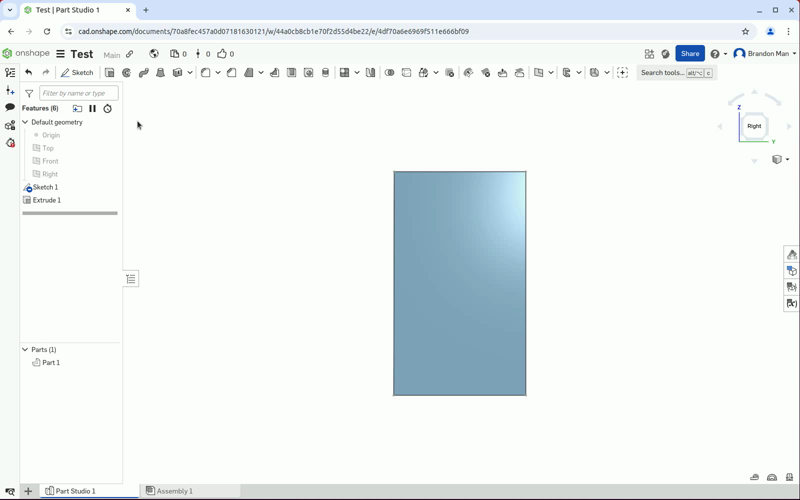
key(shift+h)
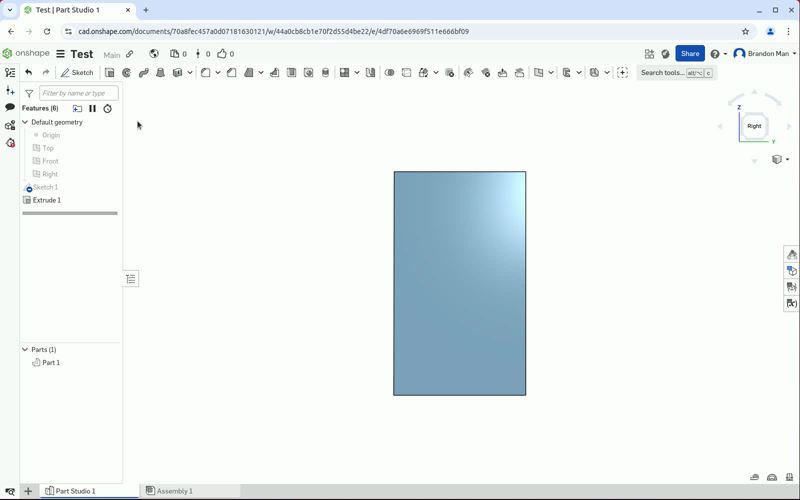
mouse_move(73, 189)
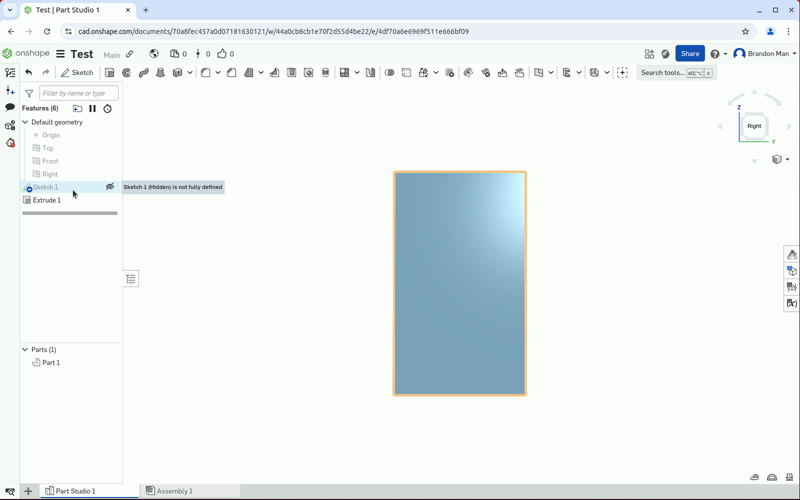
click(73, 189)
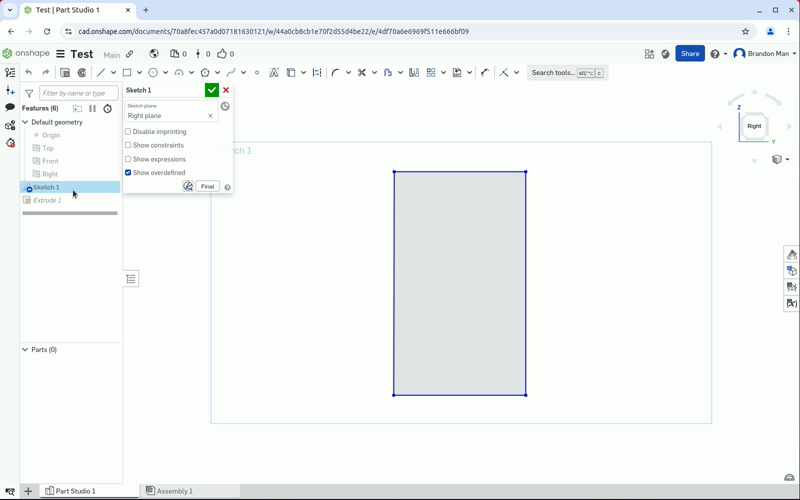
mouse_move(229, 92)
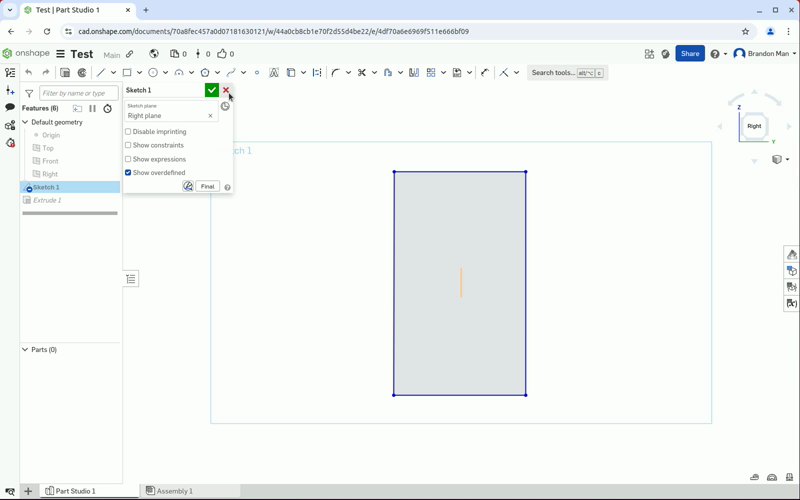
click(229, 92)
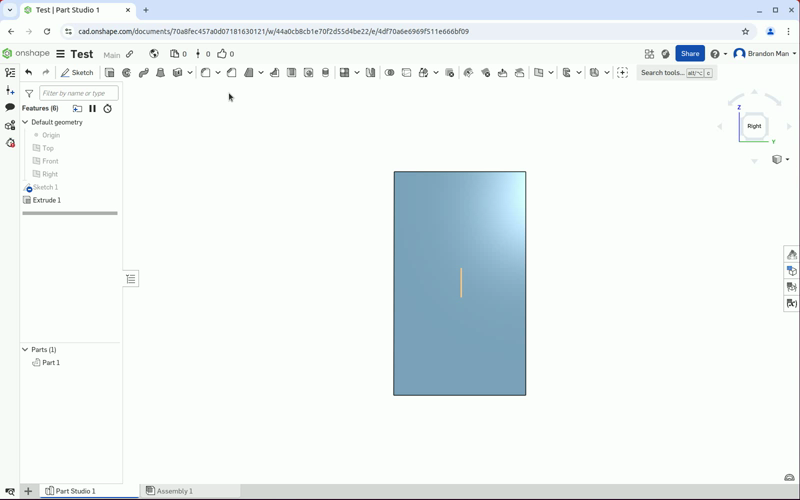
mouse_move(541, 75)
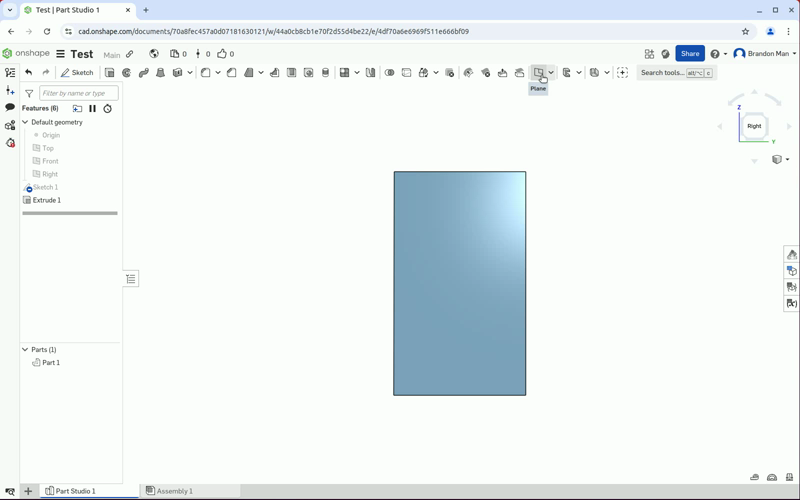
click(541, 75)
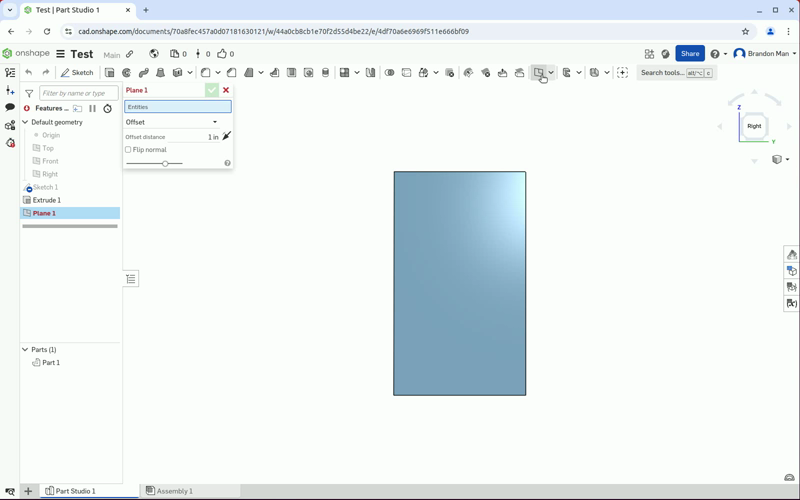
mouse_move(73, 176)
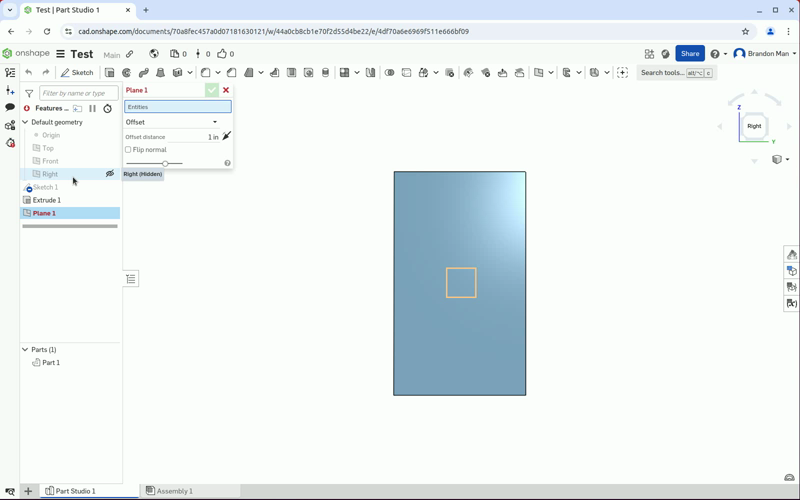
click(73, 176)
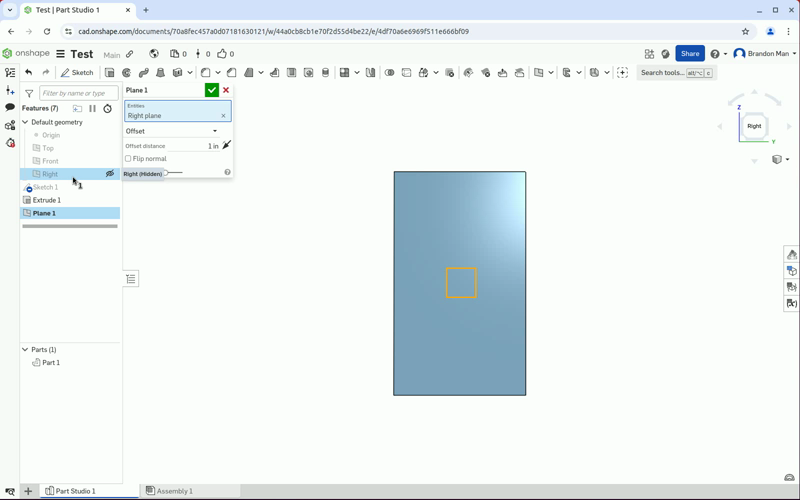
key(tab, 2)
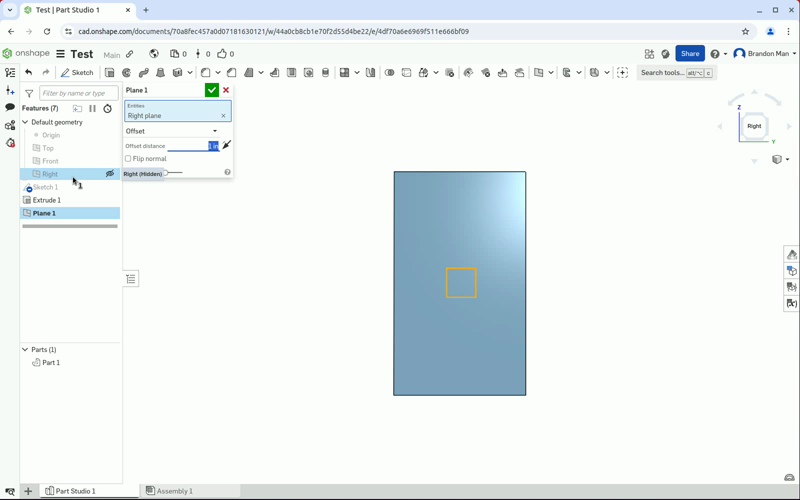
text(1.695)
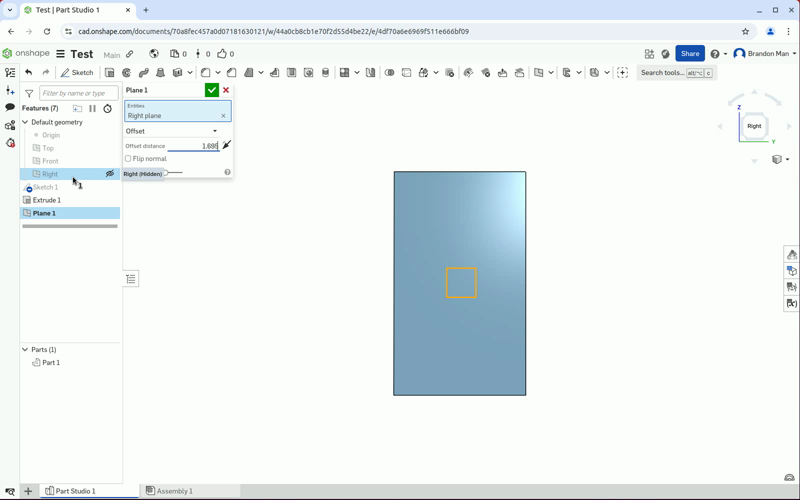
key(enter, 2)
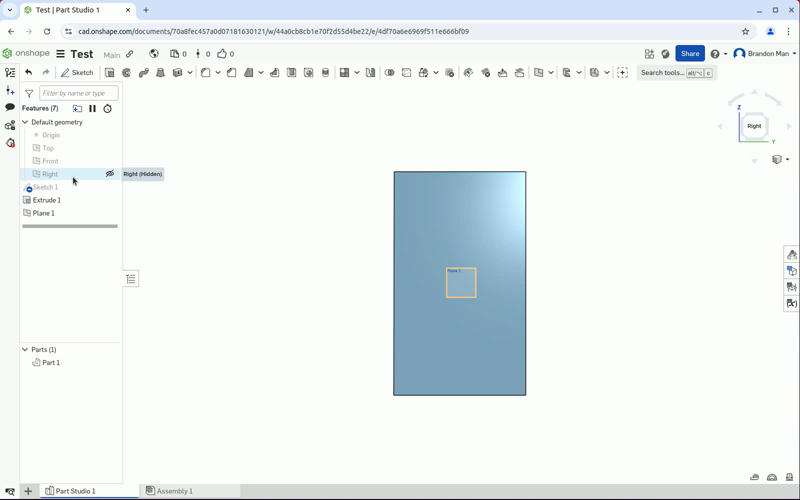
key(shift+s)
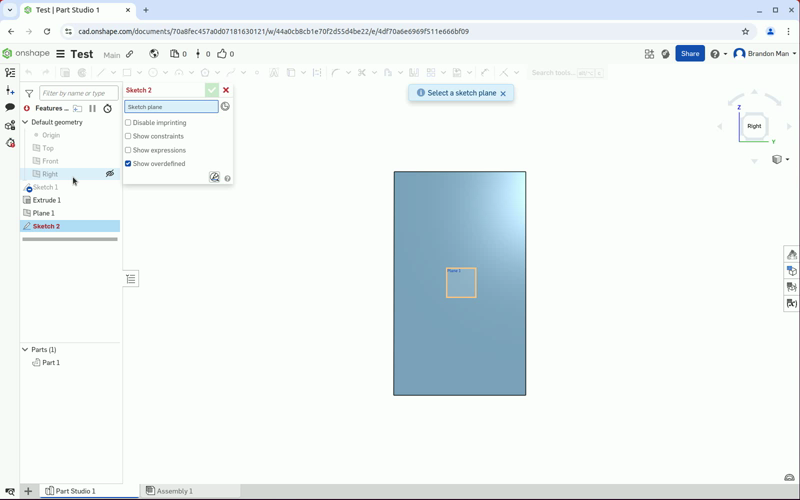
mouse_move(73, 215)
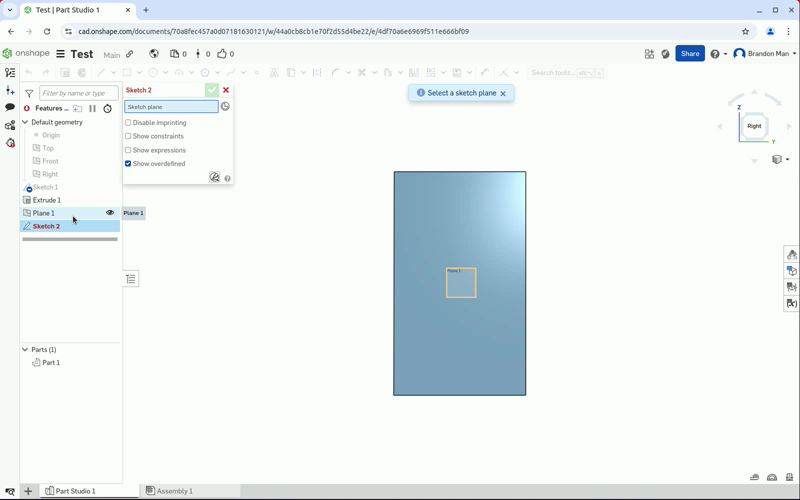
click(73, 215)
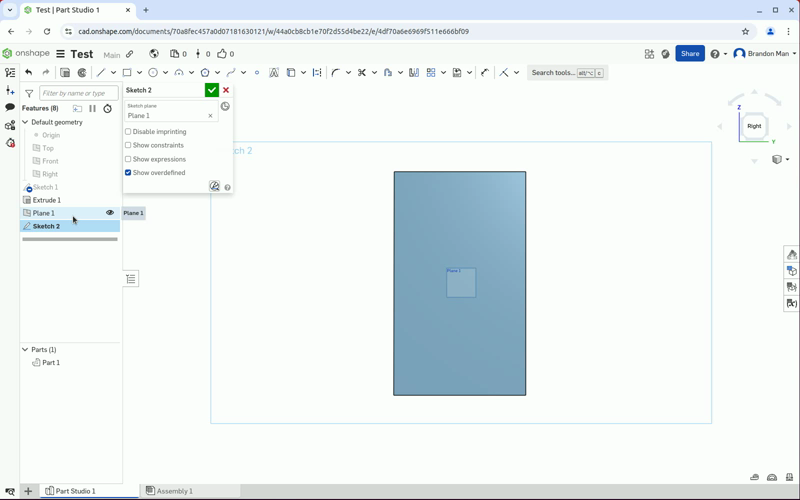
mouse_move(73, 352)
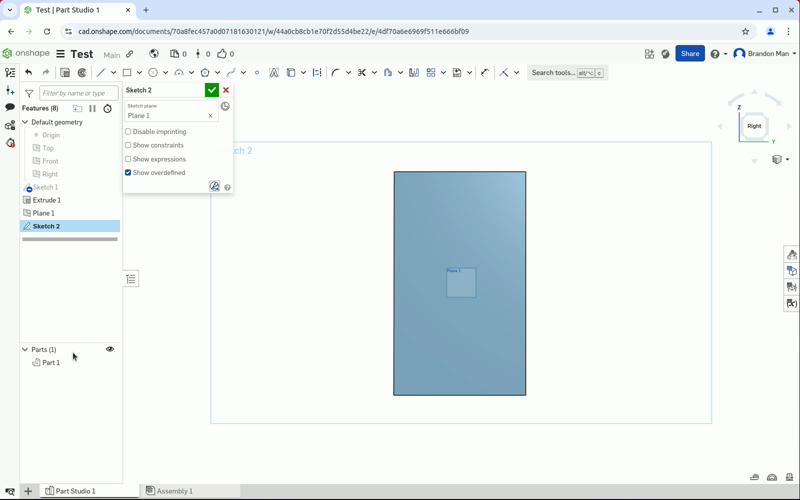
key(y)
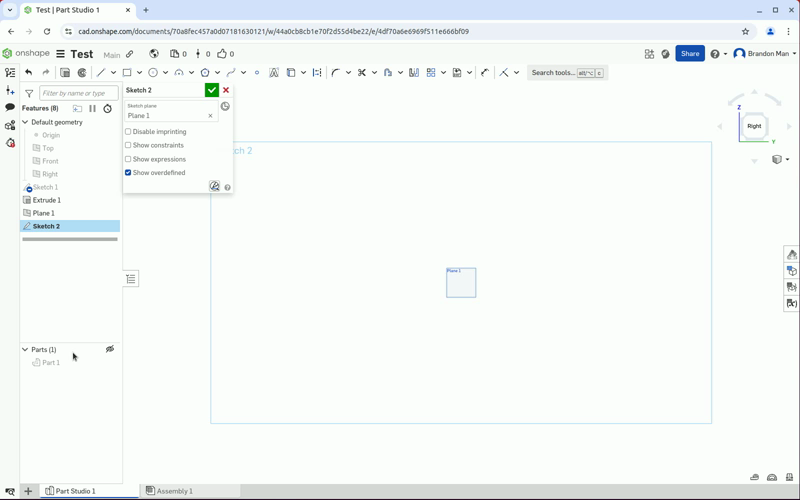
key(l)
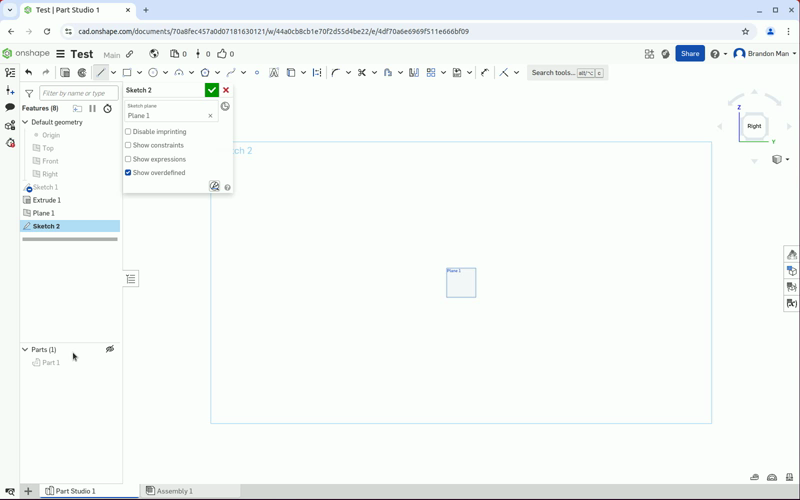
key_down(shift)
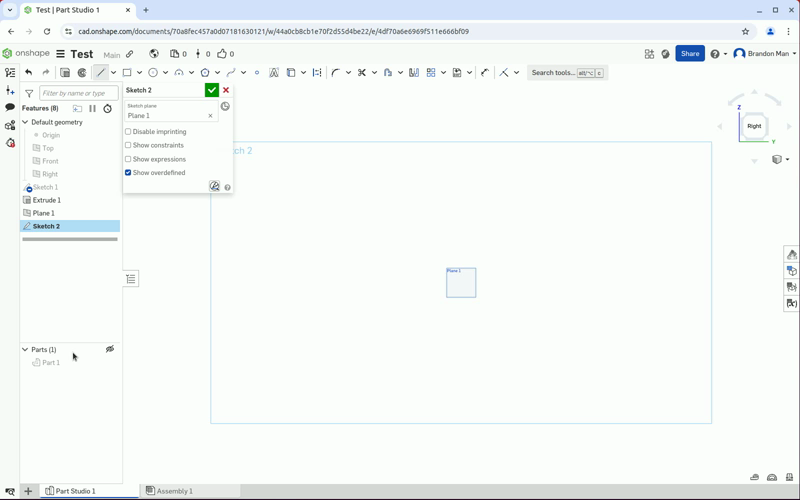
mouse_move(456, 282)
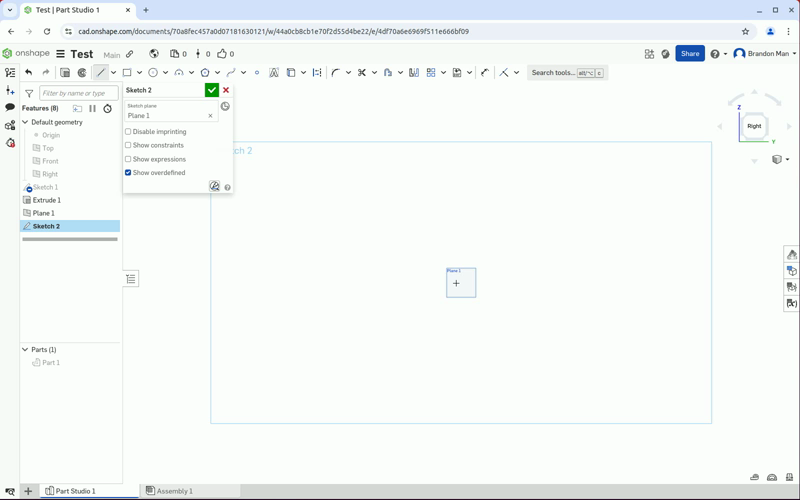
click(456, 282)
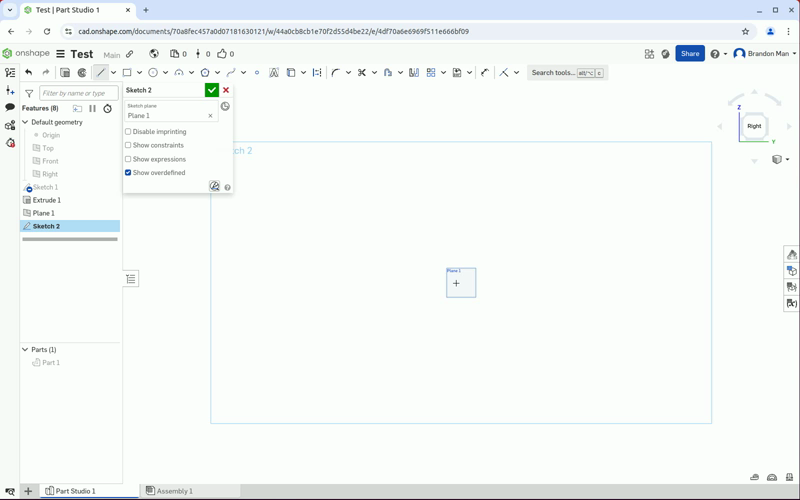
key_up(shift)
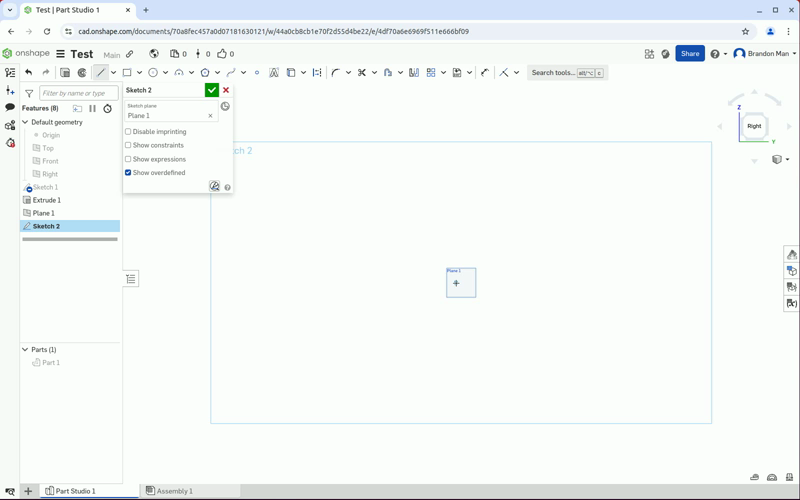
key_down(shift)
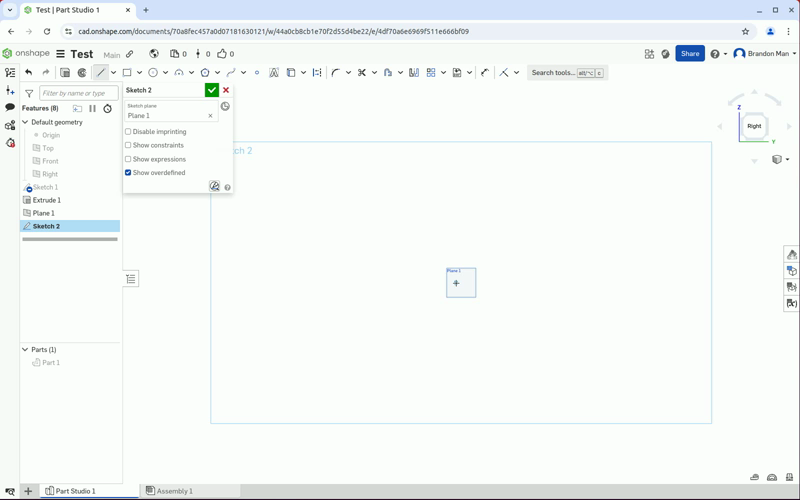
mouse_move(486, 282)
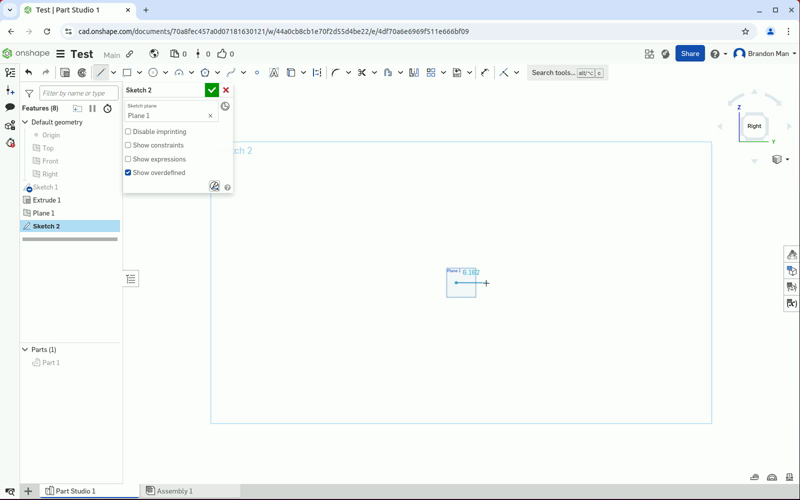
mouse_move(464, 282)
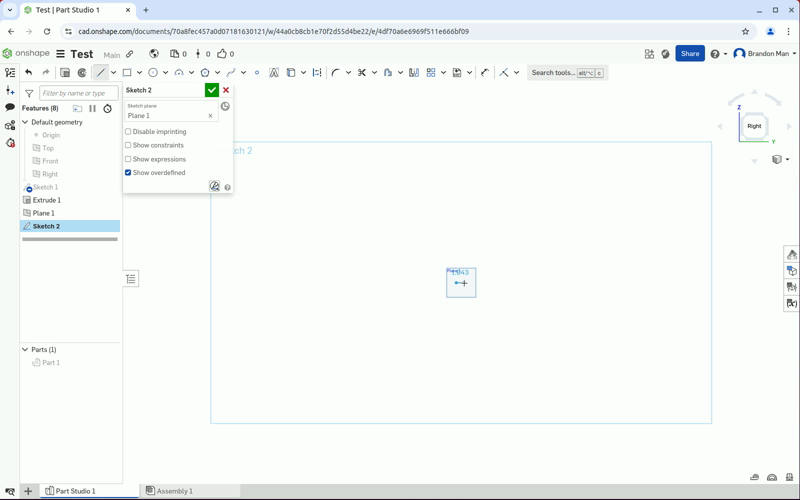
click(464, 282)
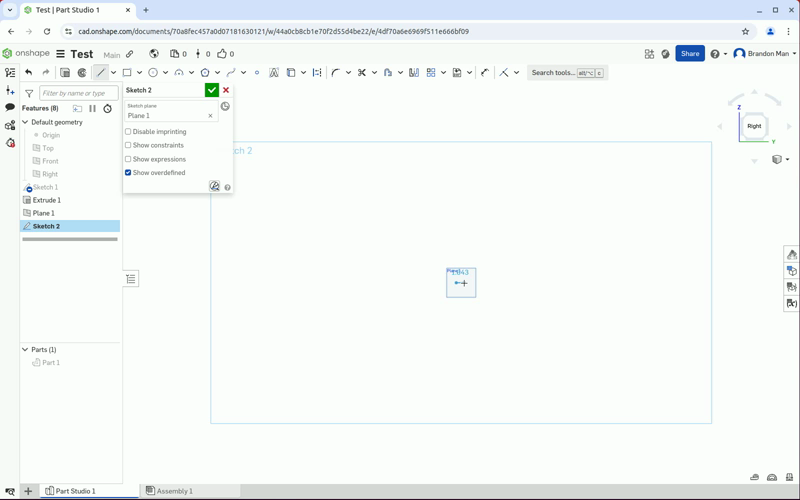
key_up(shift)
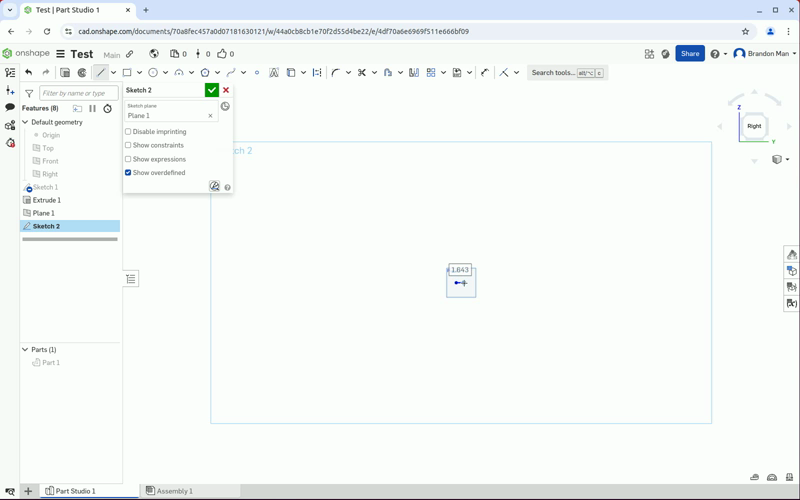
key_down(shift)
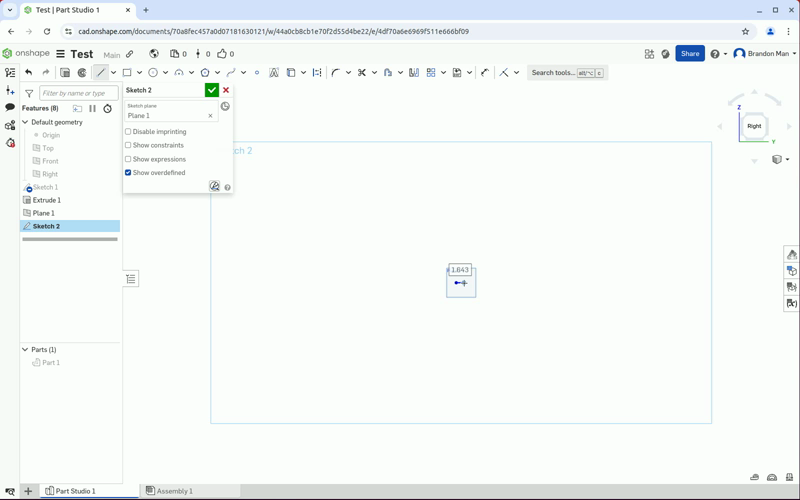
mouse_move(464, 170)
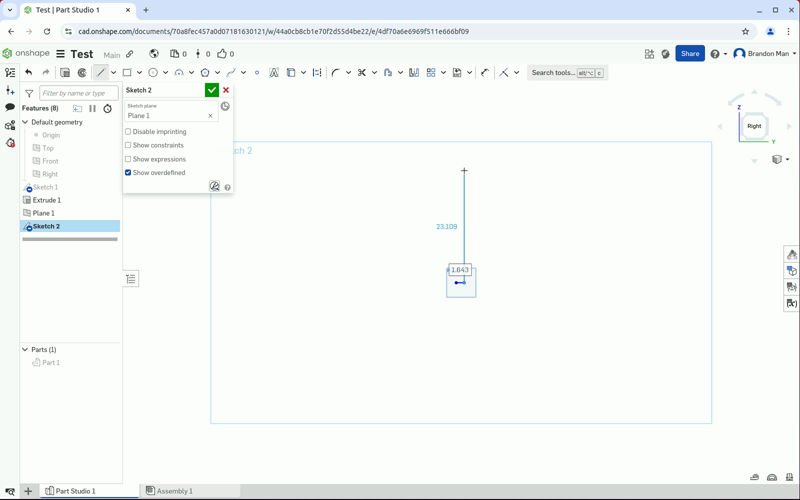
click(464, 170)
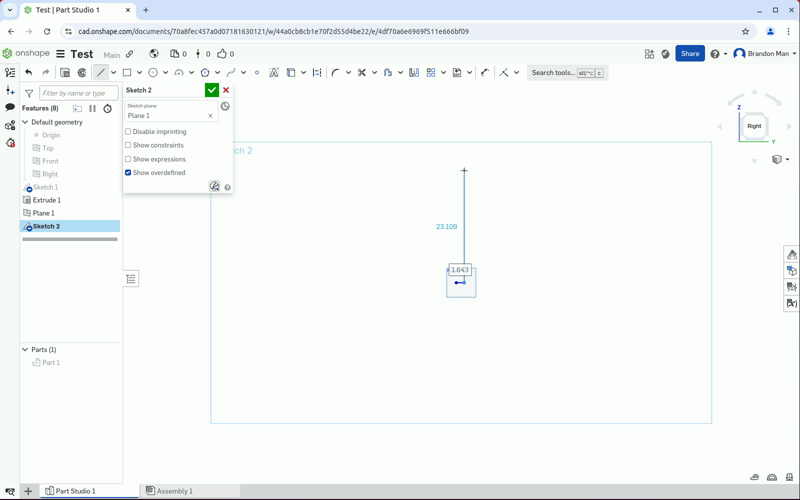
key_up(shift)
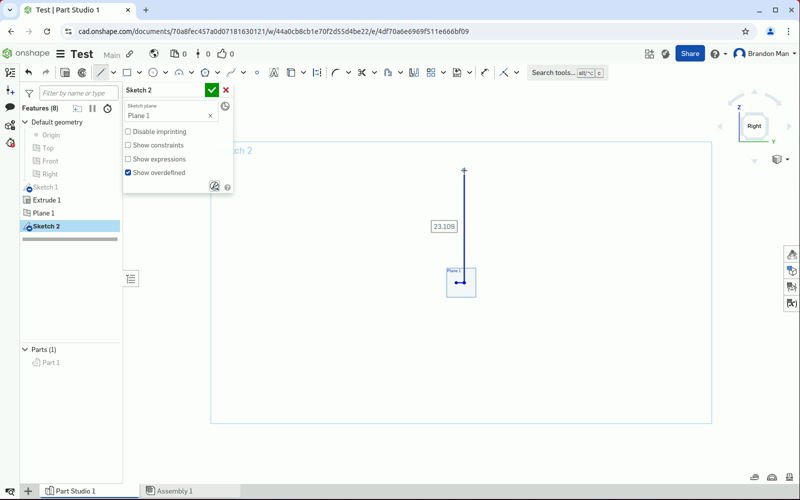
key_down(shift)
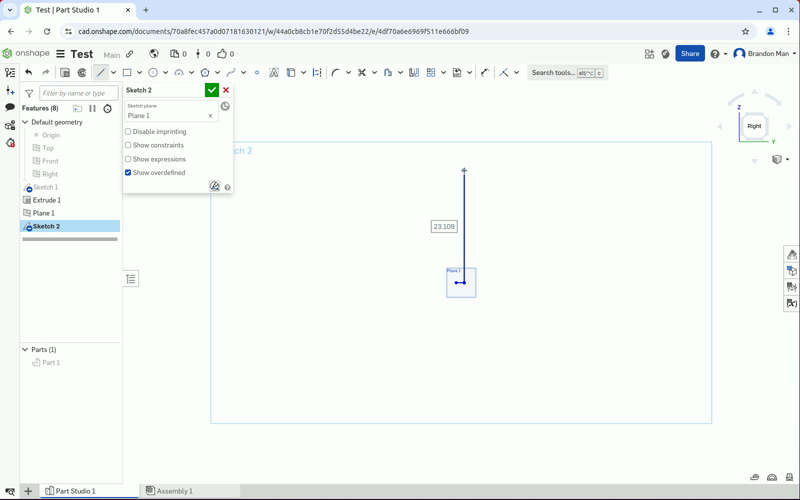
mouse_move(494, 170)
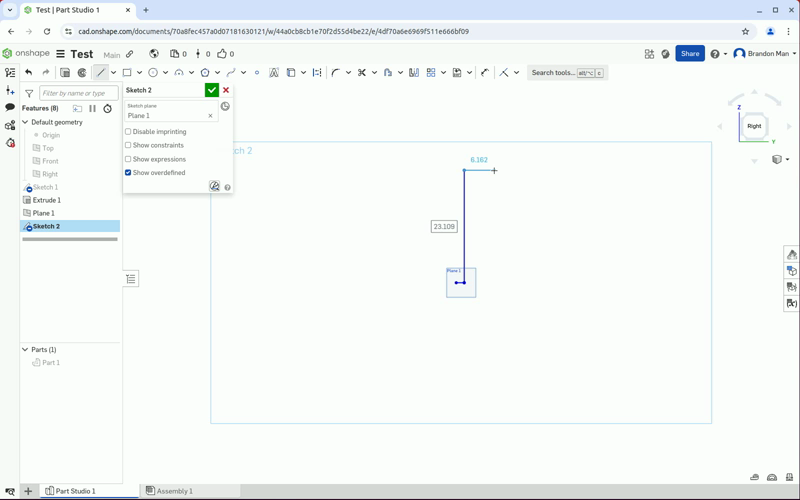
mouse_move(456, 170)
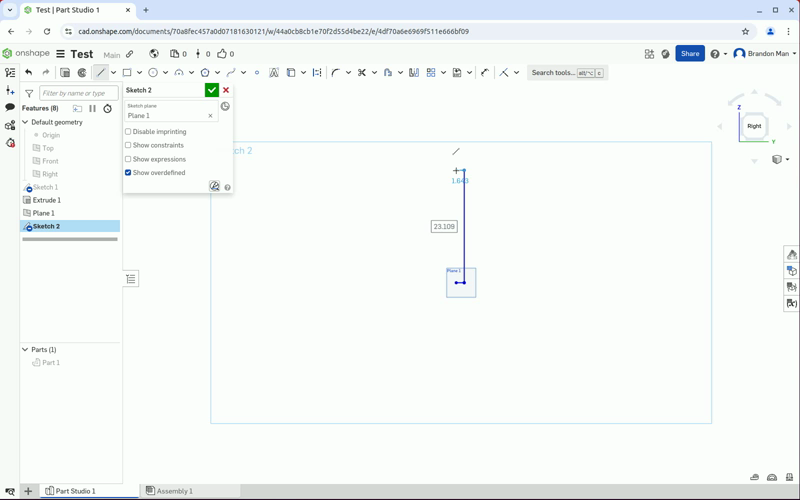
click(456, 170)
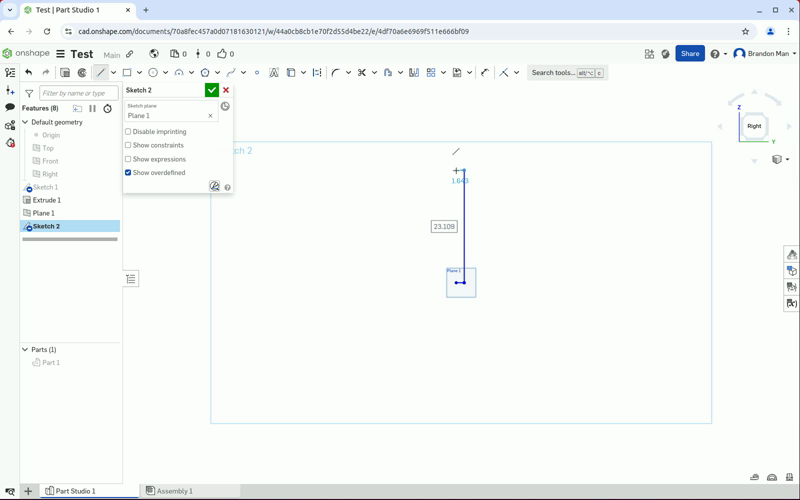
key_up(shift)
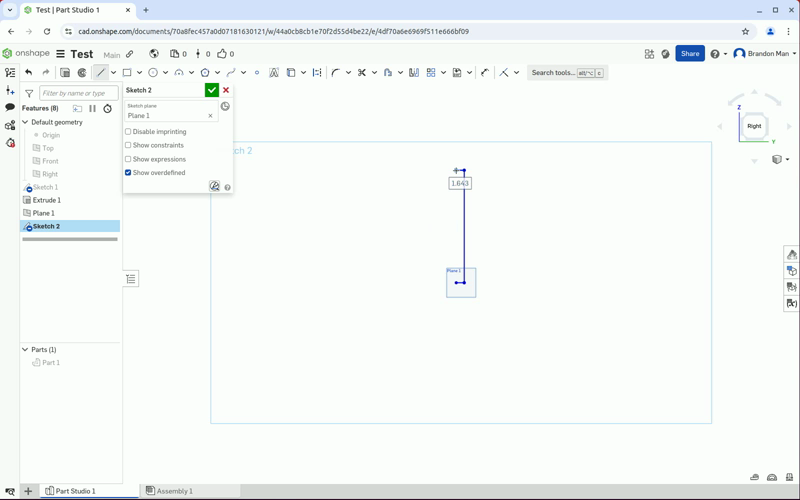
key_down(shift)
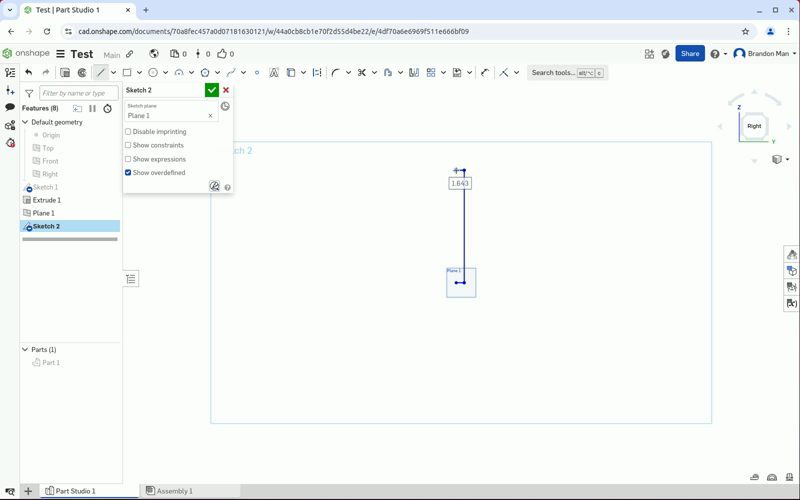
mouse_move(456, 282)
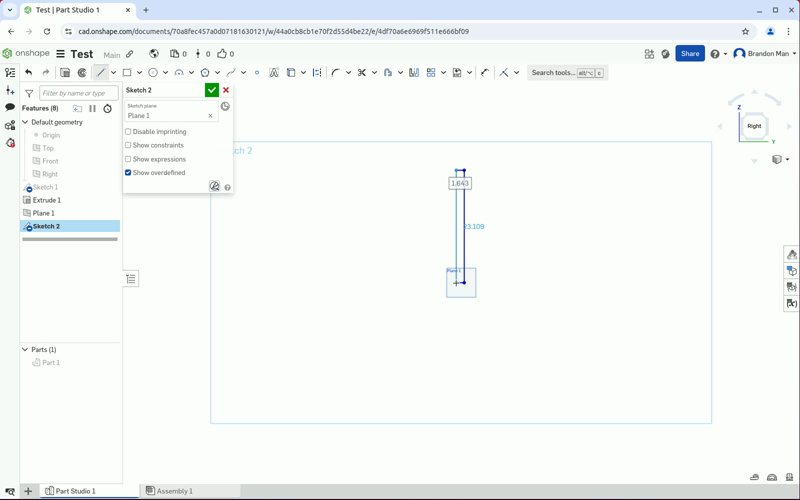
key_up(shift)
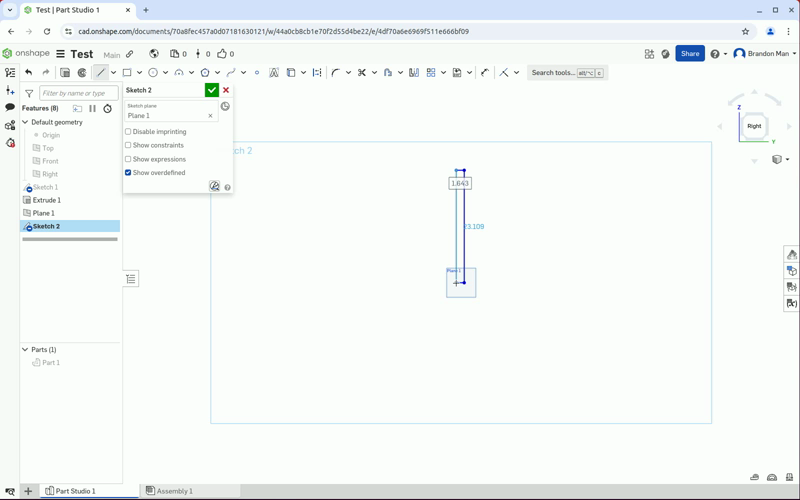
click(456, 282)
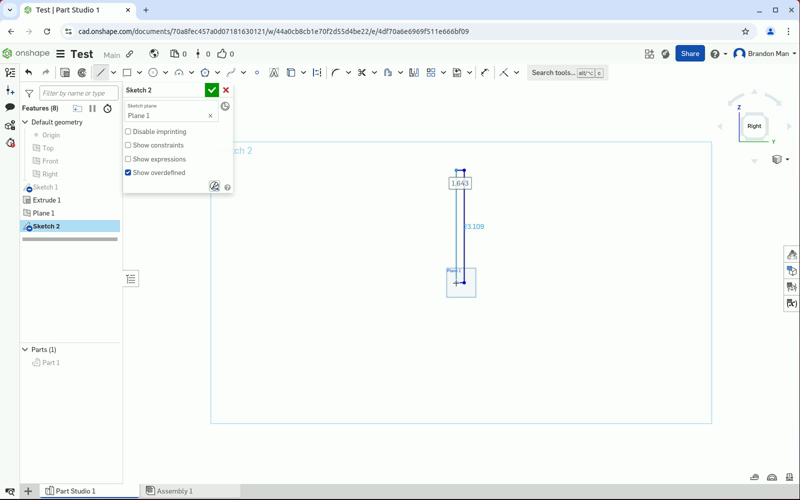
key(esc)
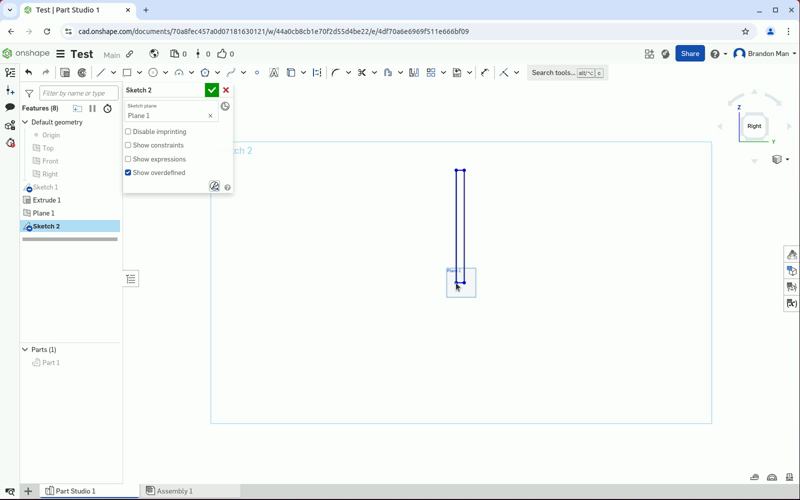
mouse_move(460, 189)
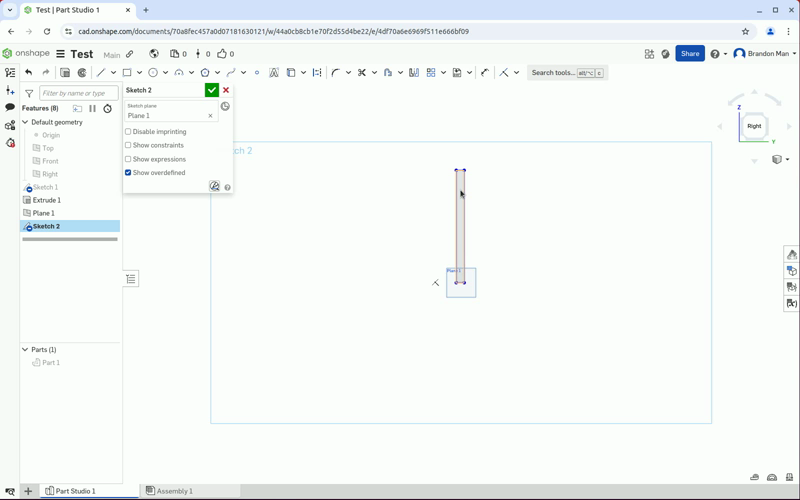
scroll(6)
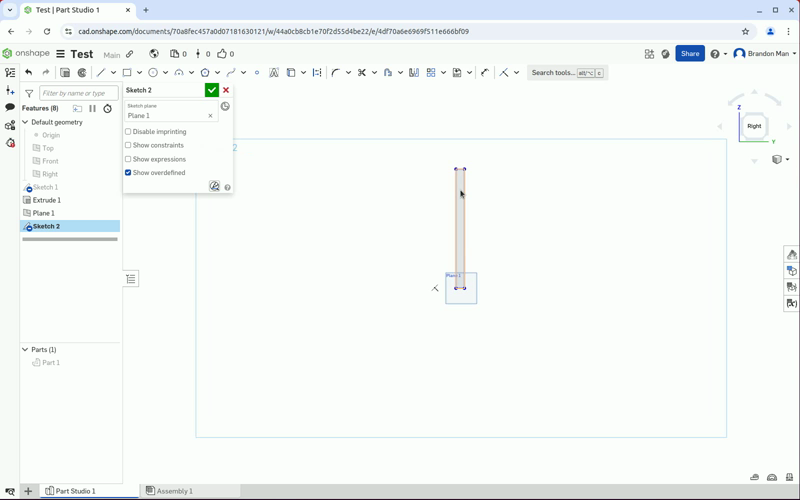
scroll(6)
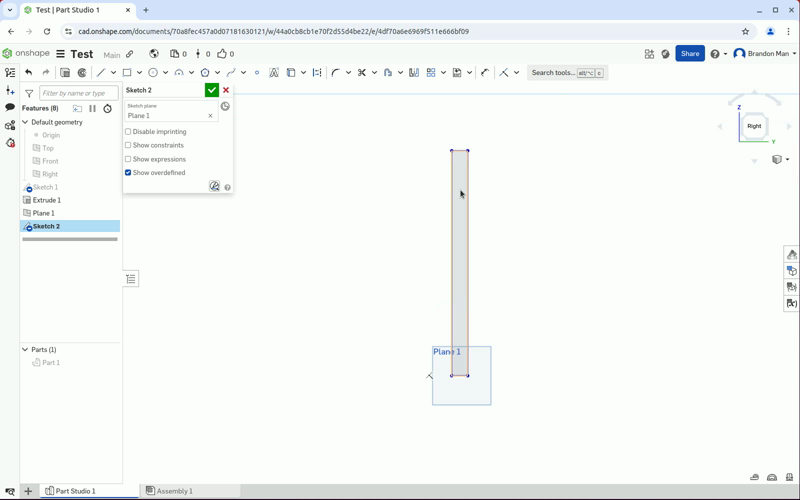
scroll(6)
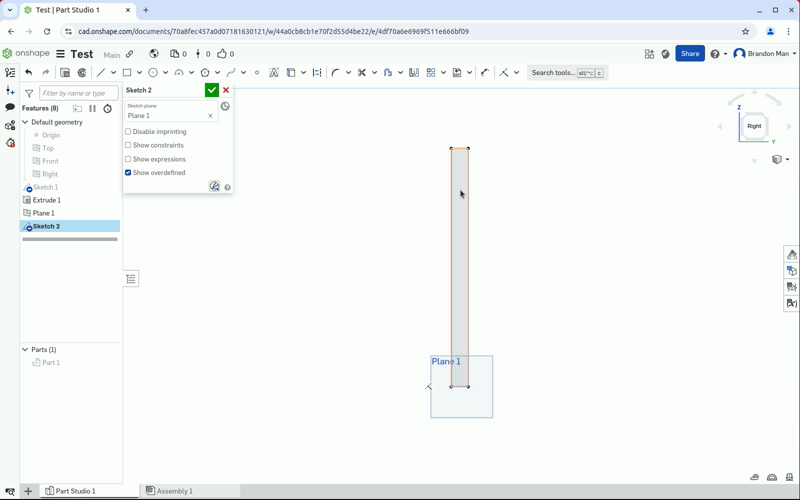
scroll(6)
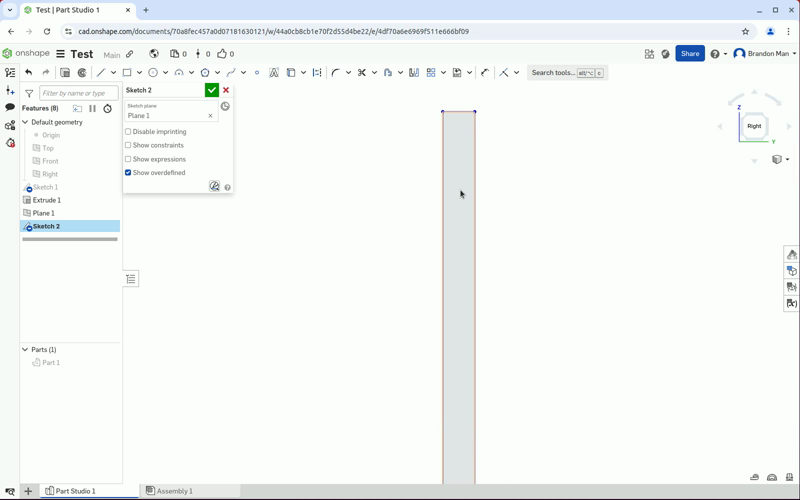
scroll(6)
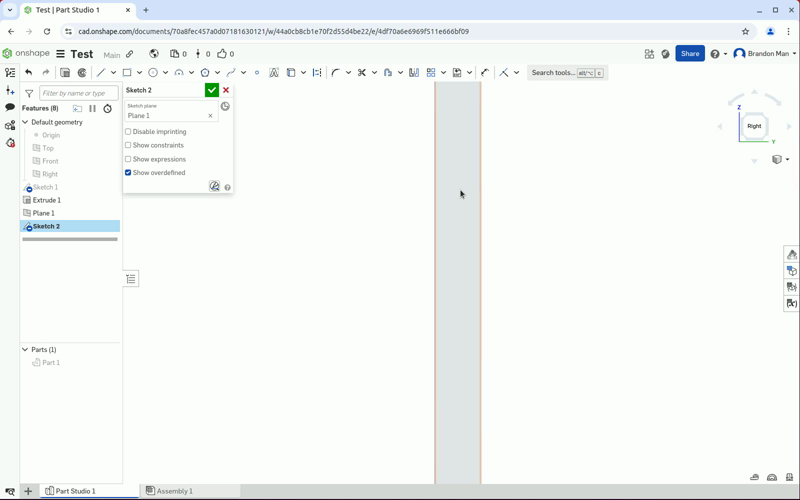
scroll(6)
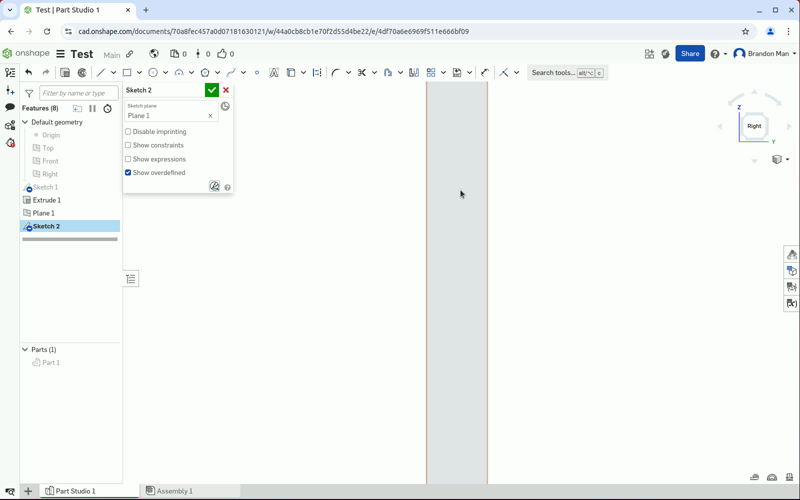
scroll(6)
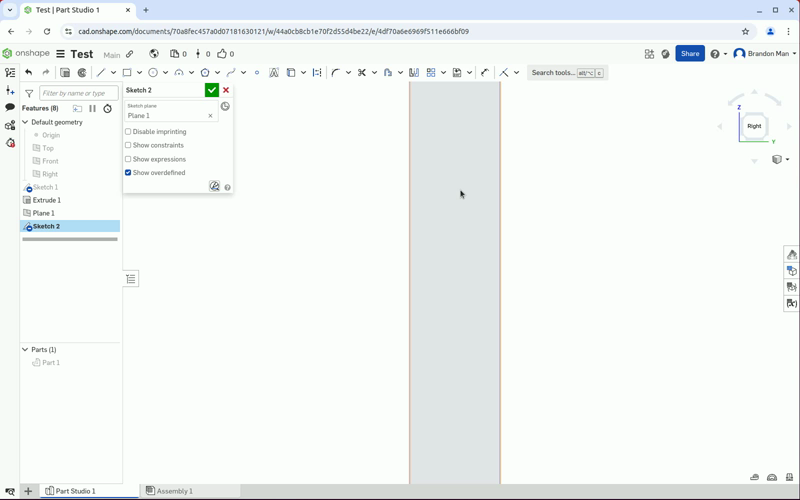
click(460, 189)
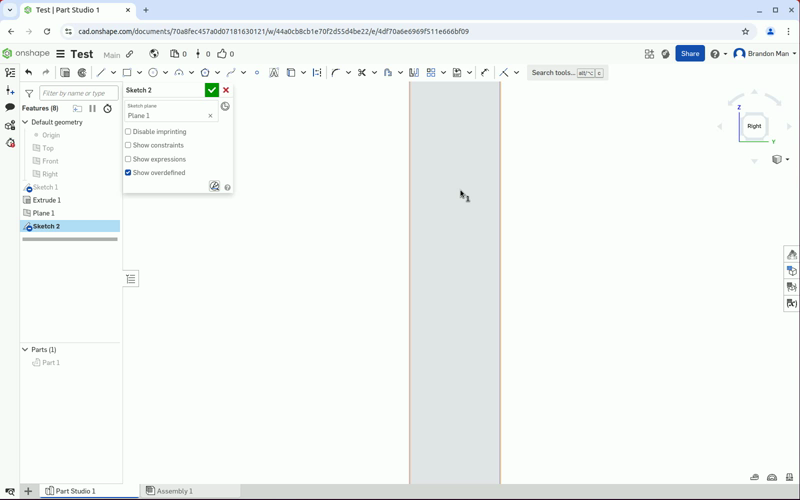
scroll(-6)
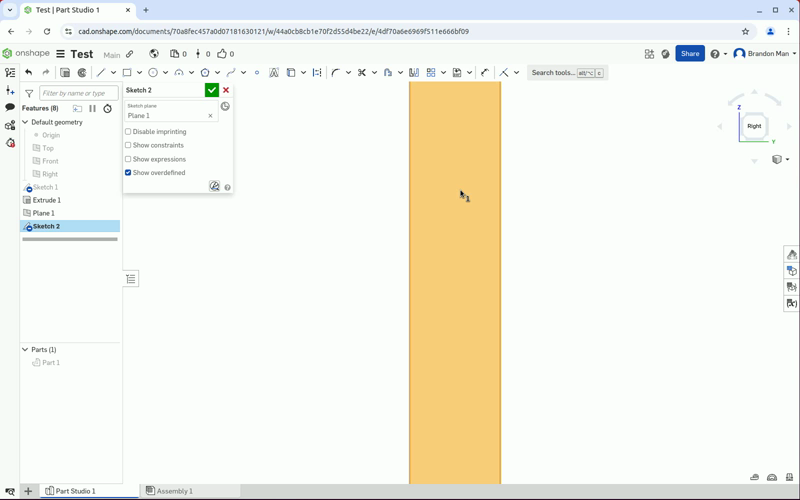
scroll(-6)
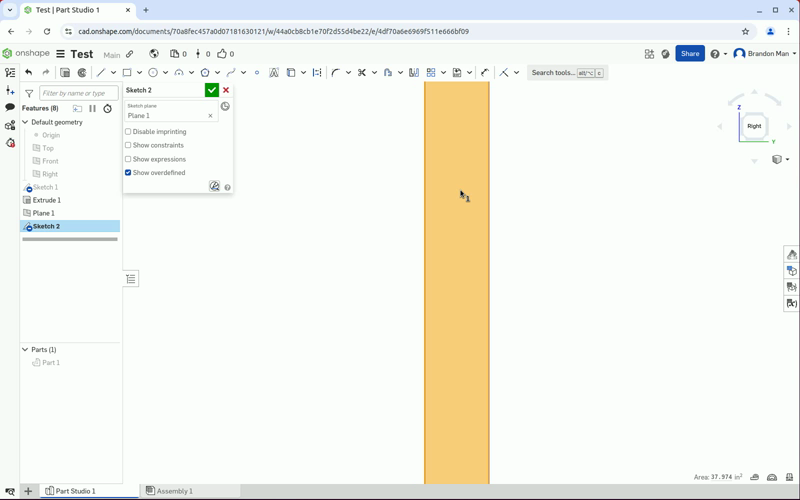
scroll(-6)
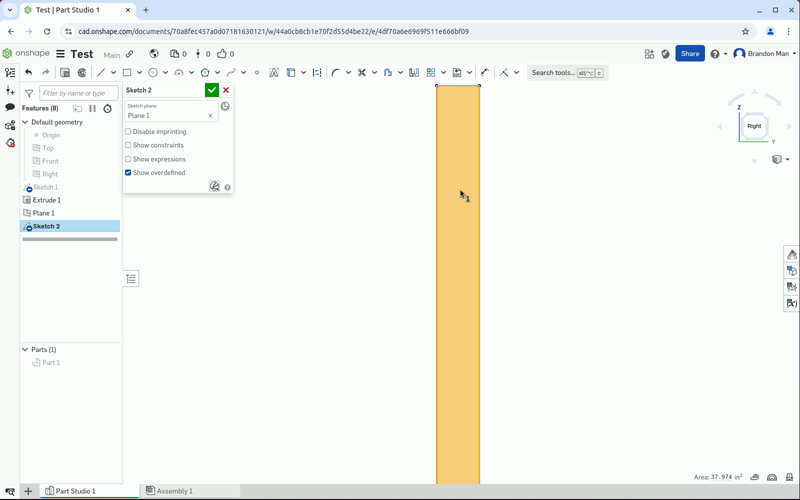
scroll(-6)
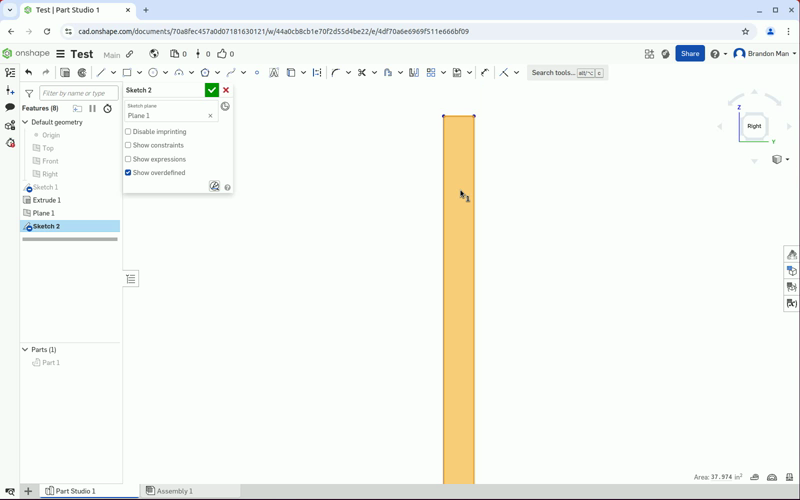
scroll(-6)
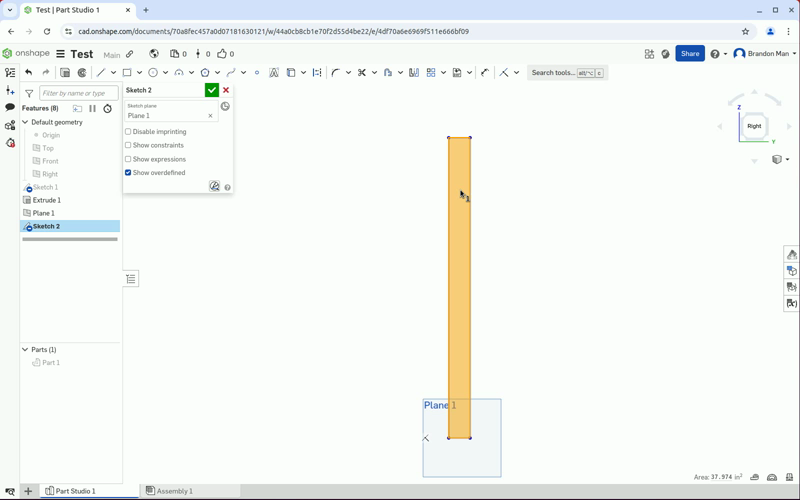
scroll(-6)
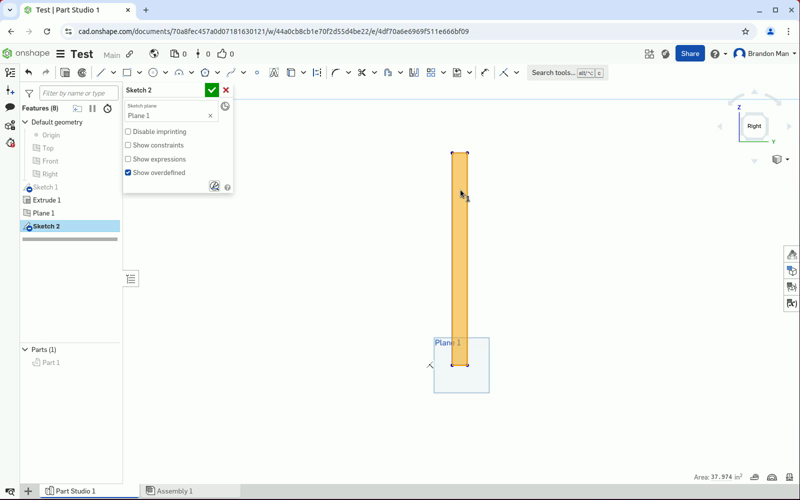
scroll(-6)
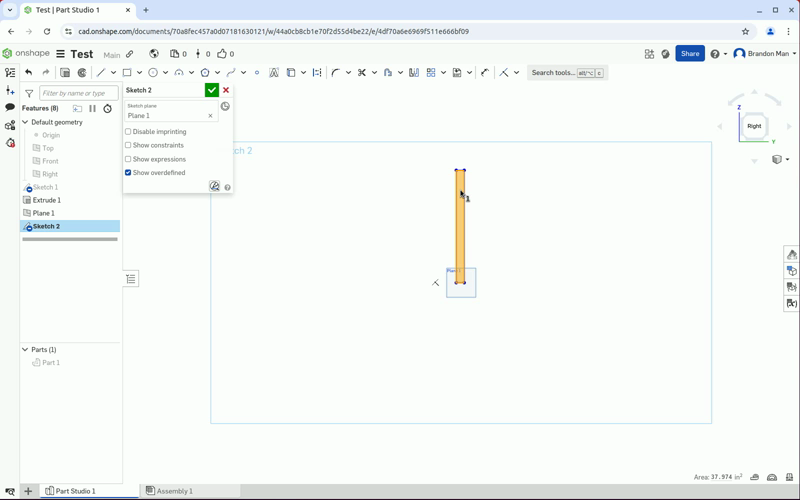
mouse_move(73, 352)
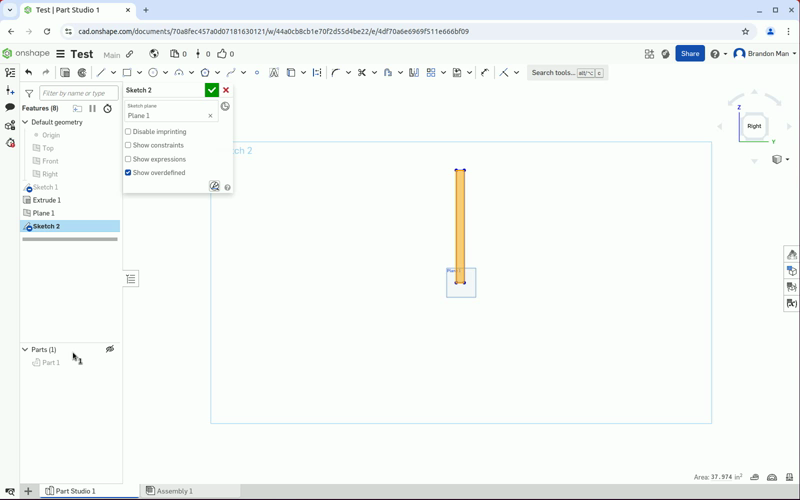
key(shift+y)
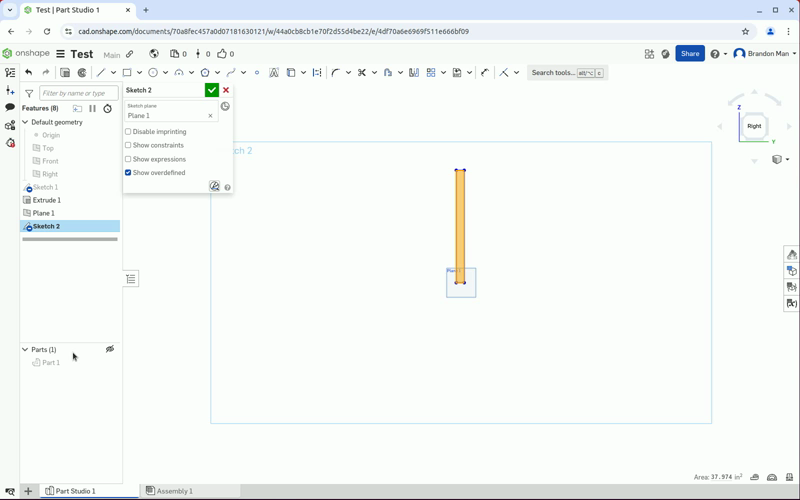
key(shift+e)
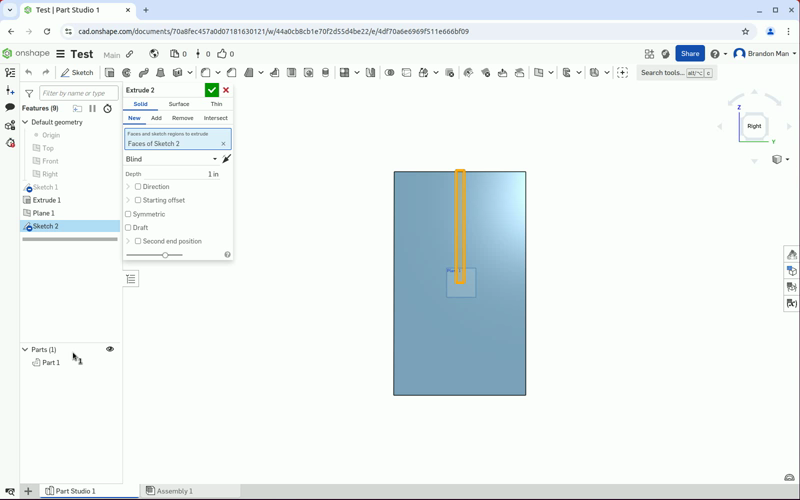
mouse_move(143, 106)
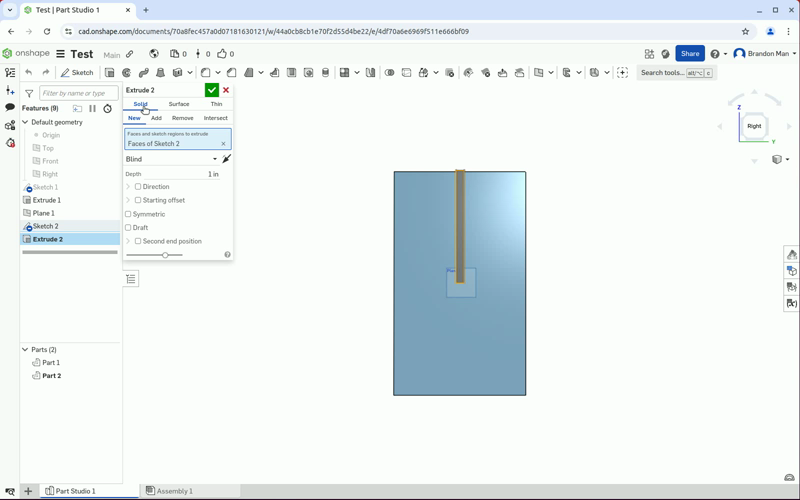
click(143, 106)
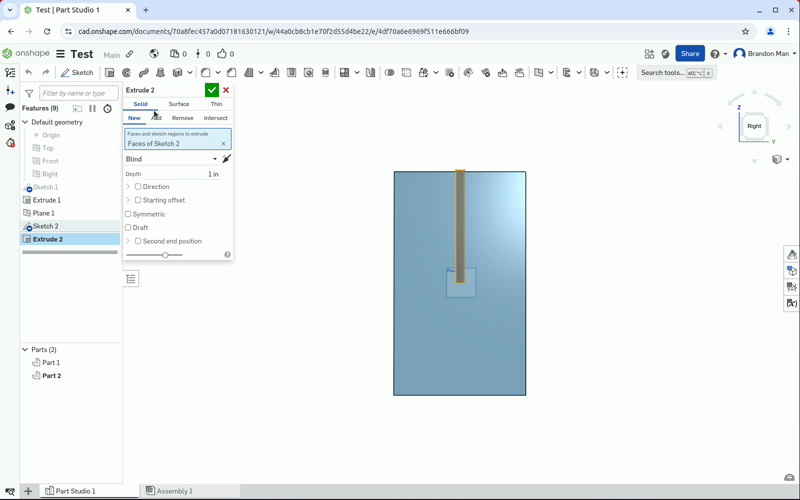
mouse_move(186, 120)
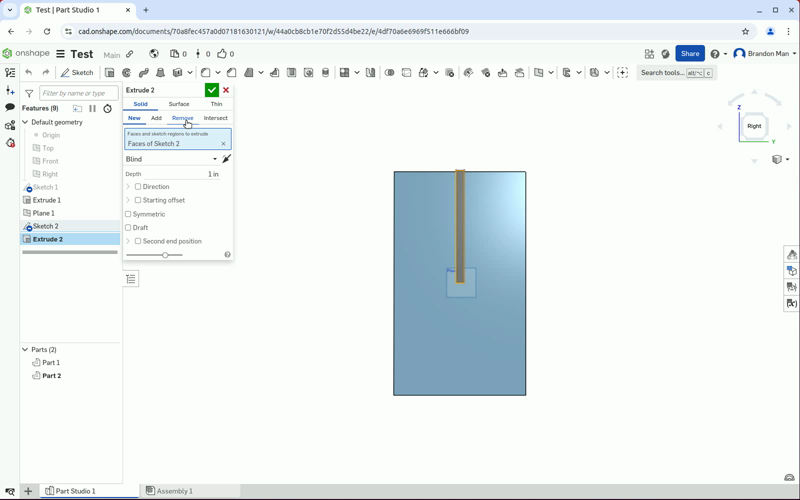
click(186, 120)
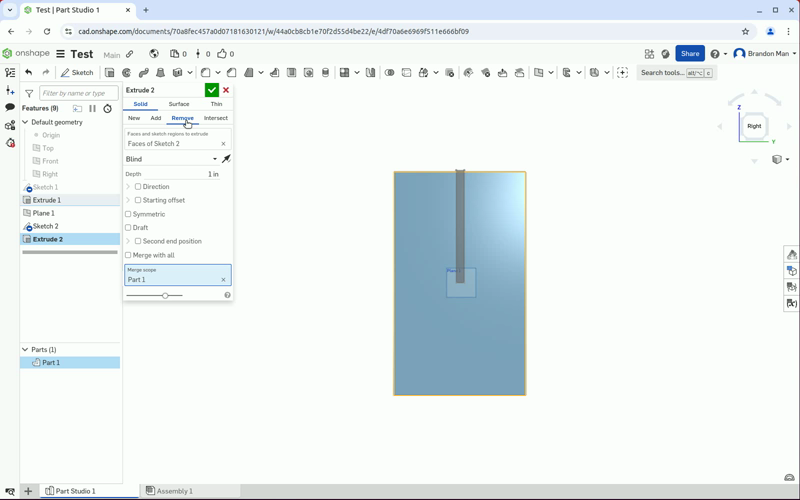
key(tab, 4)
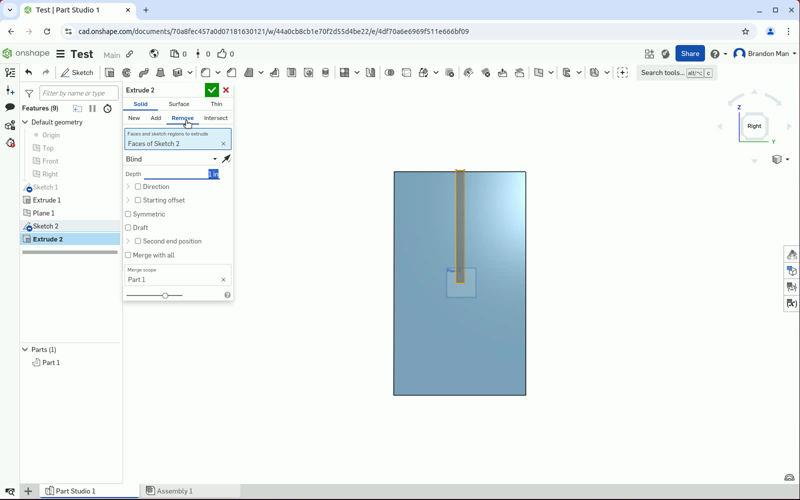
text(1.685)
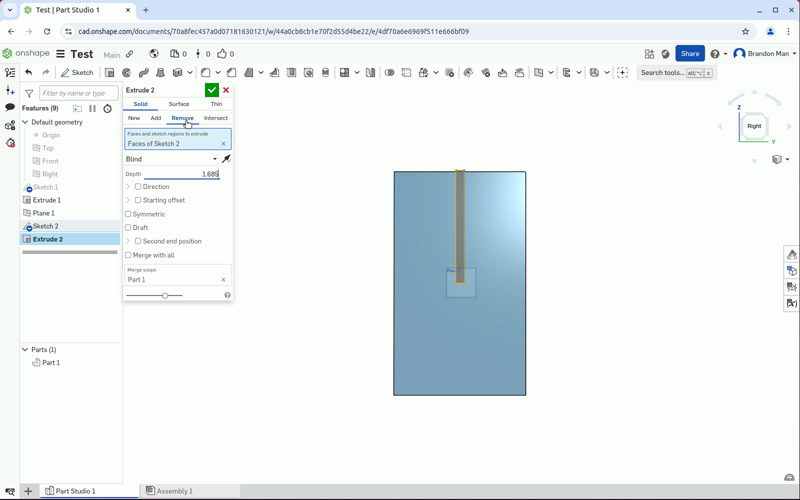
key(tab, 6)
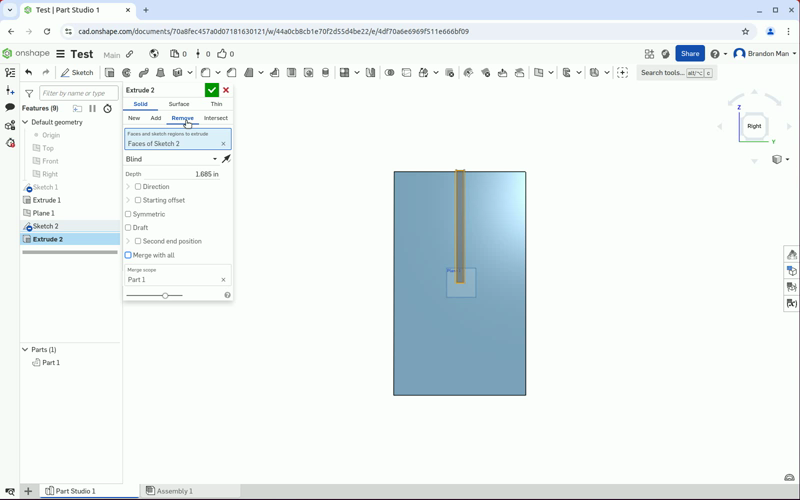
key(space)
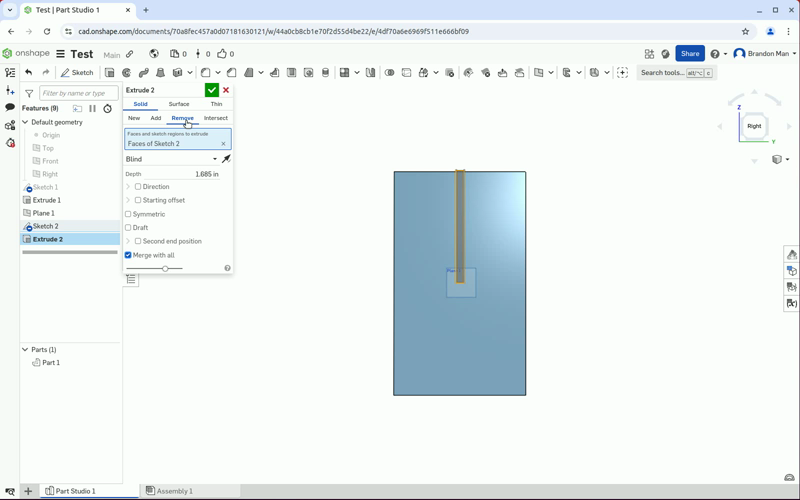
key(enter)
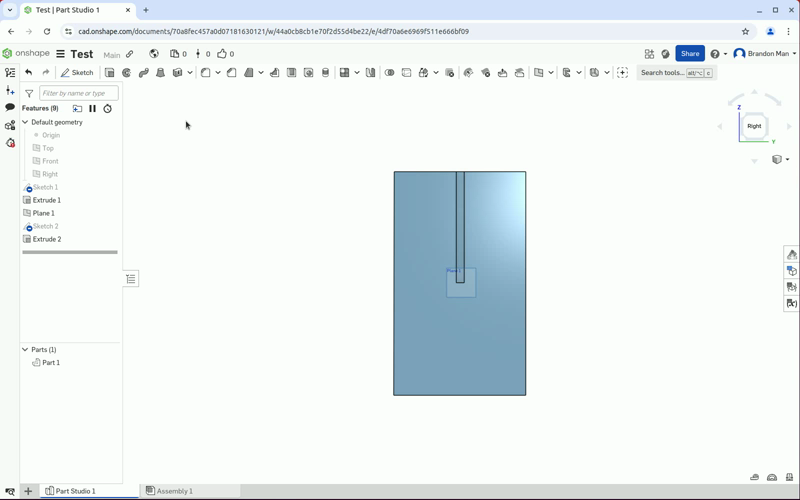
key(shift+h)
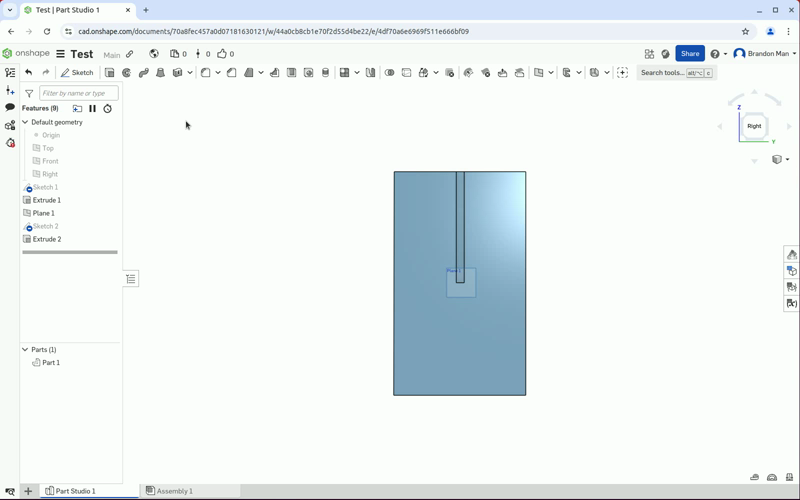
key(shift+h)
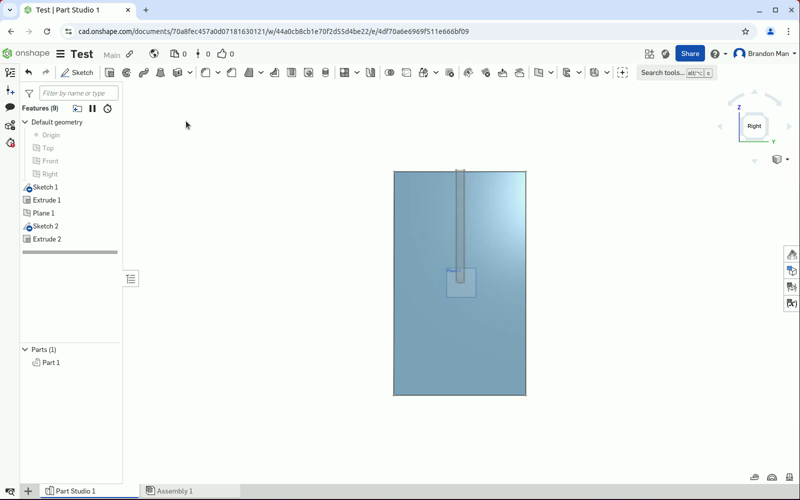
key(shift+7)
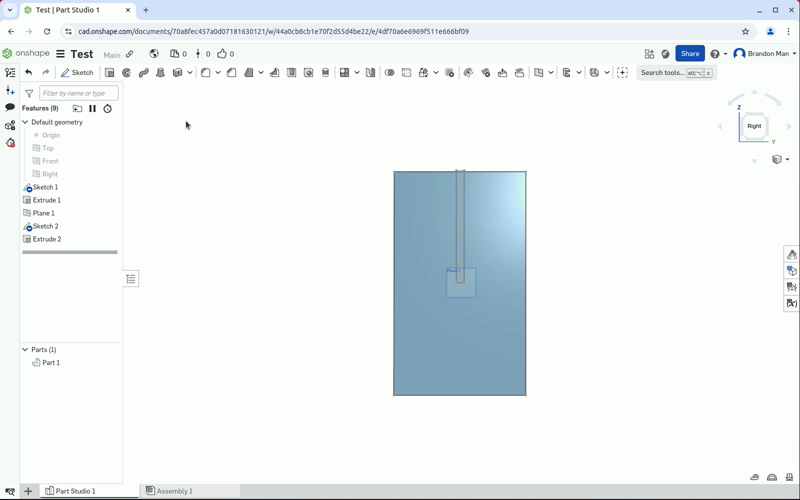
key(right, 2)
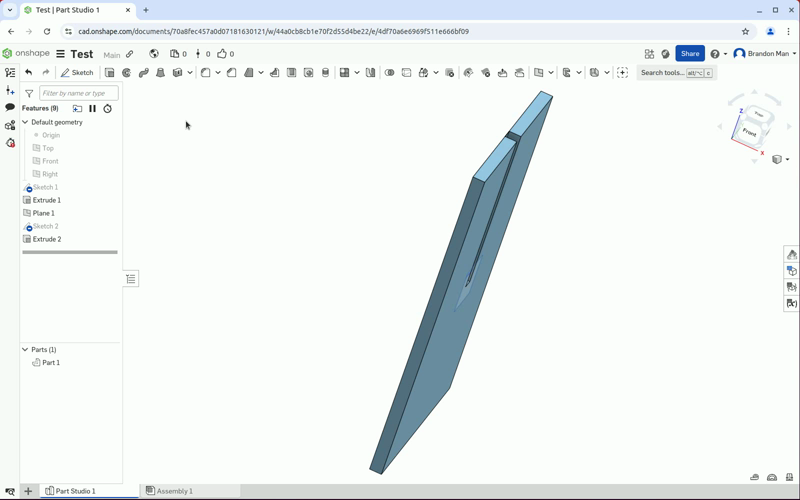
key(down, 2)
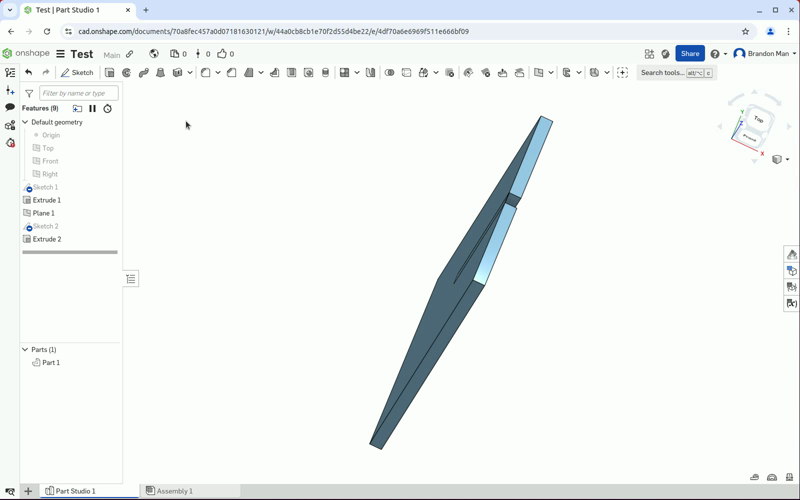
key(up, 2)
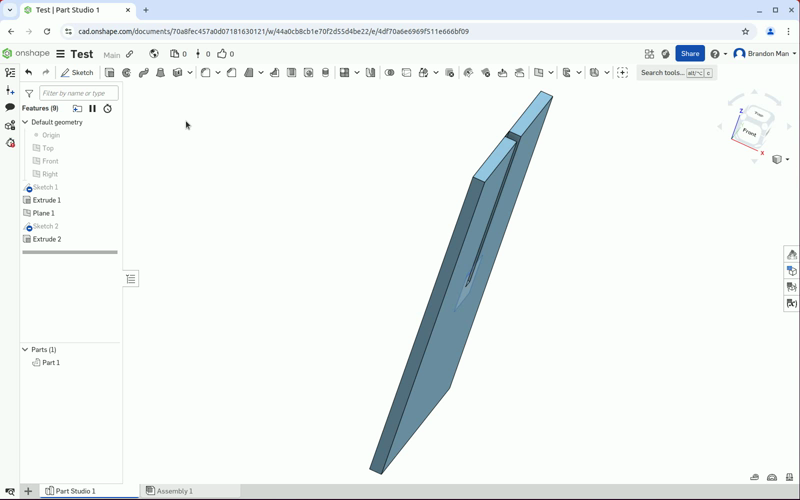
key(left, 2)
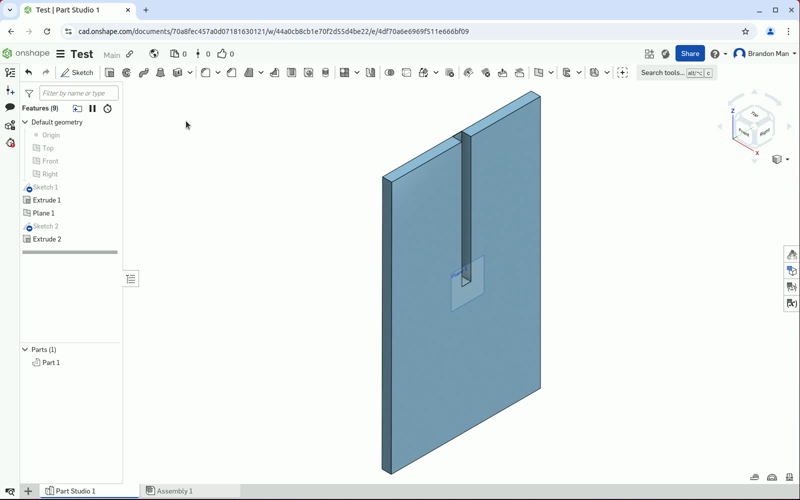
mouse_move(73, 189)
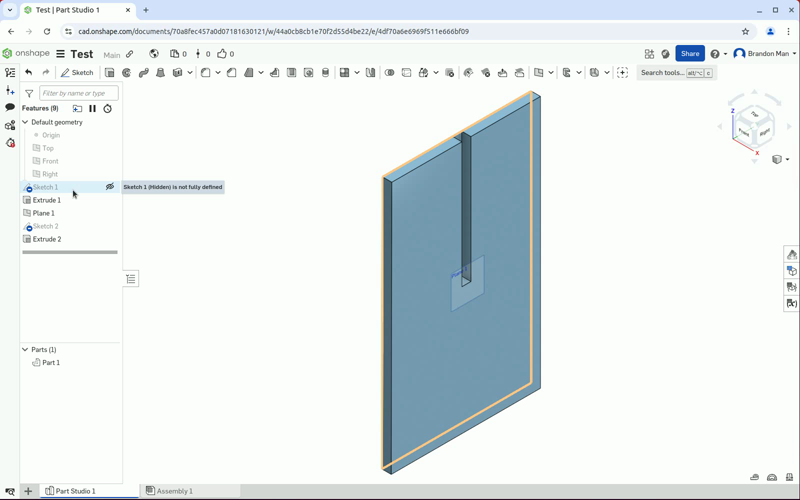
click(73, 189)